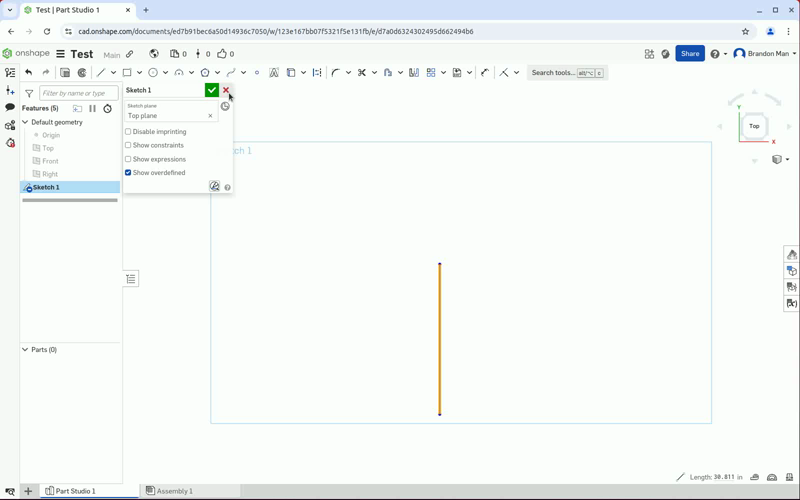
key(shift+h)
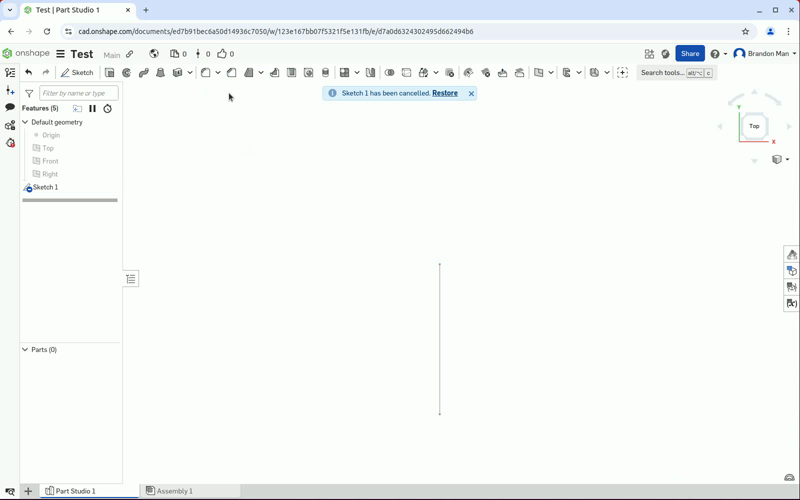
key(shift+s)
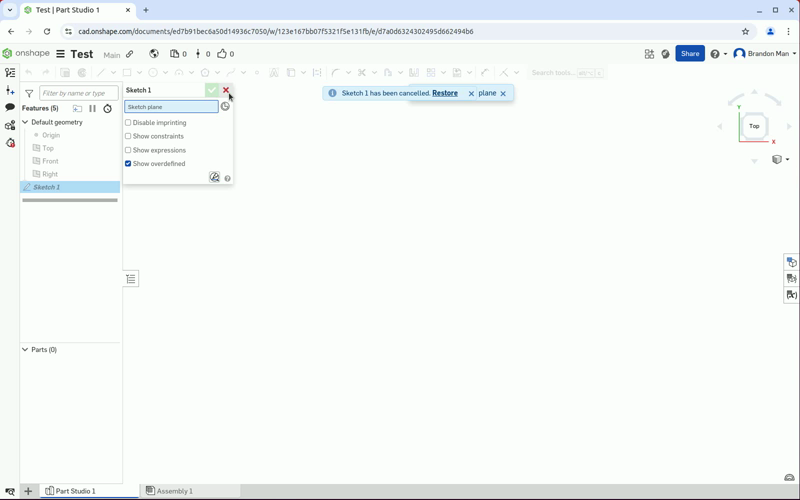
mouse_move(73, 150)
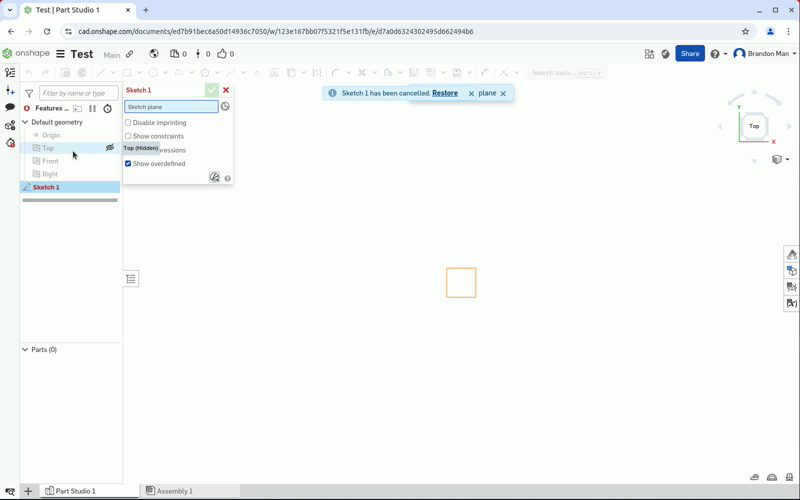
click(73, 150)
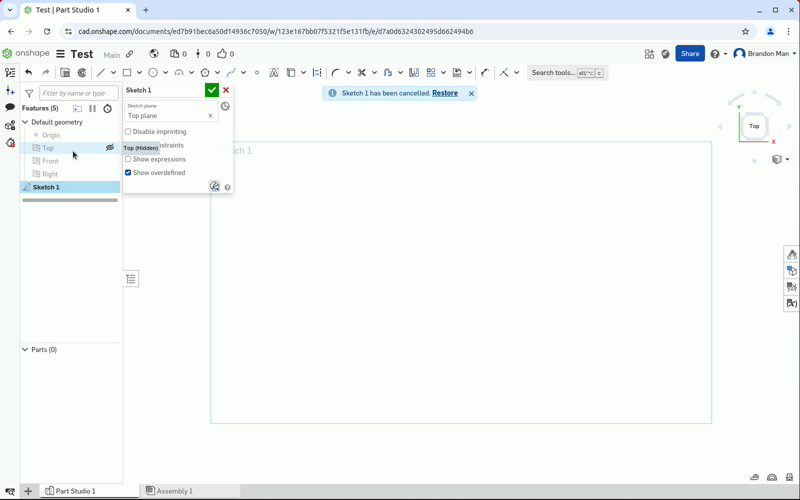
mouse_move(73, 352)
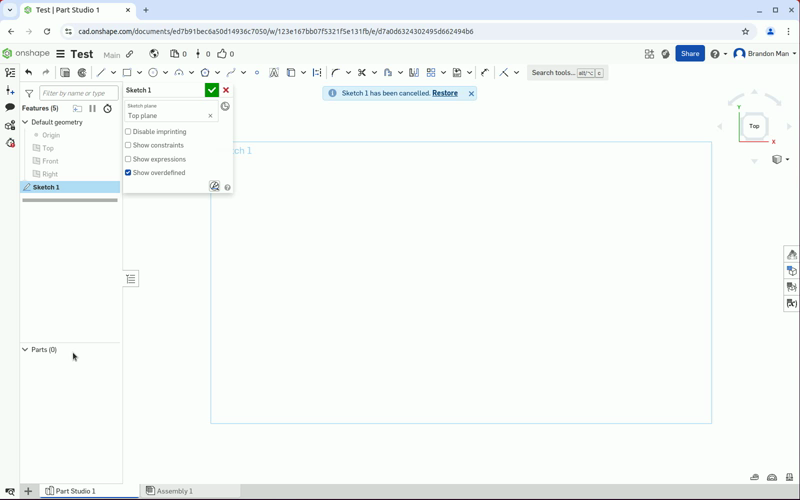
key(y)
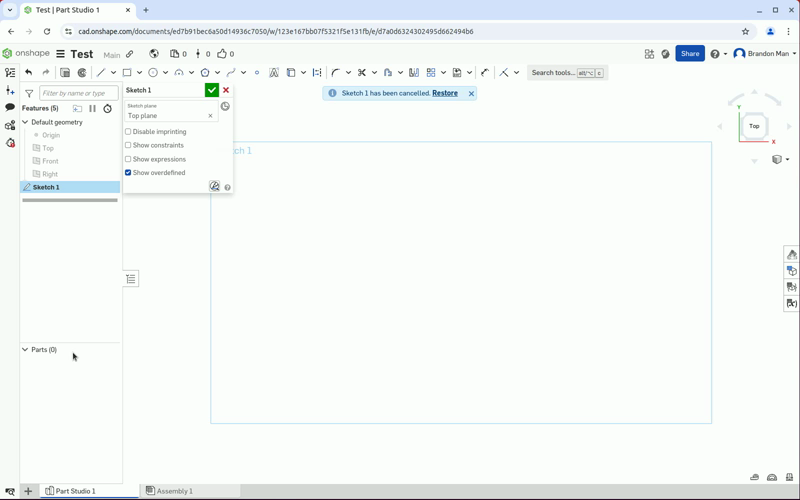
key(c)
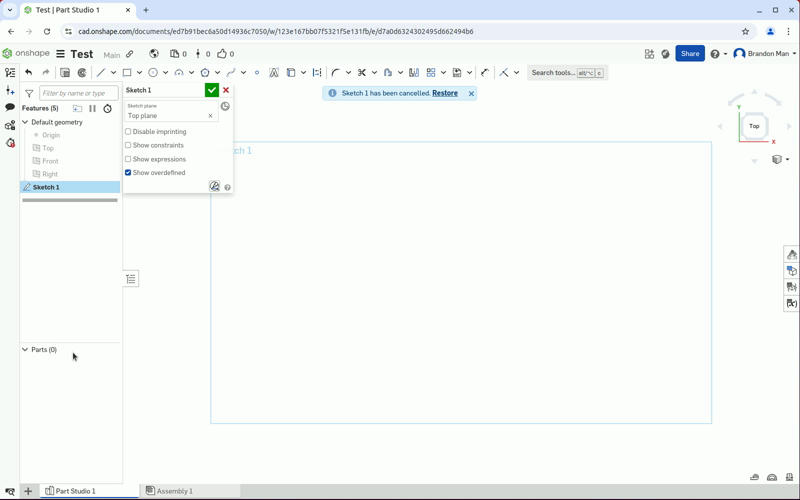
key_down(shift)
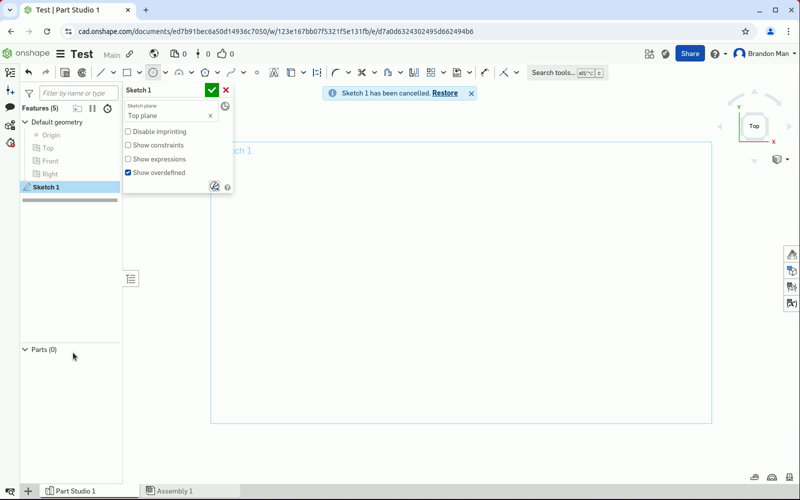
mouse_move(461, 282)
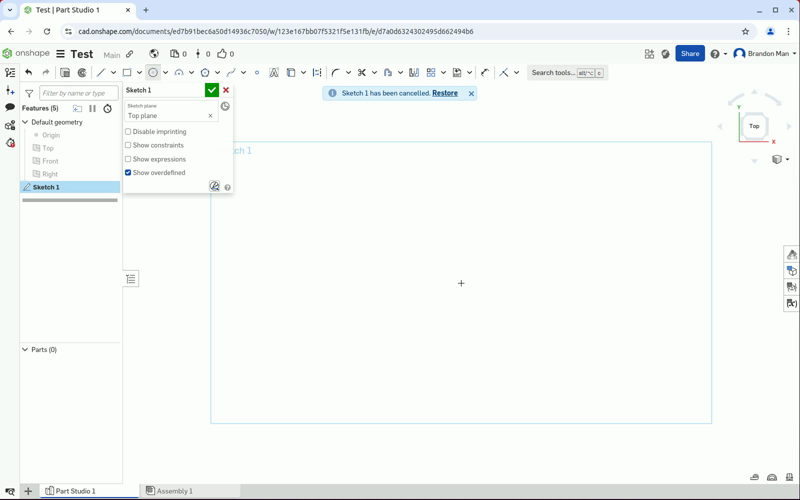
click(461, 282)
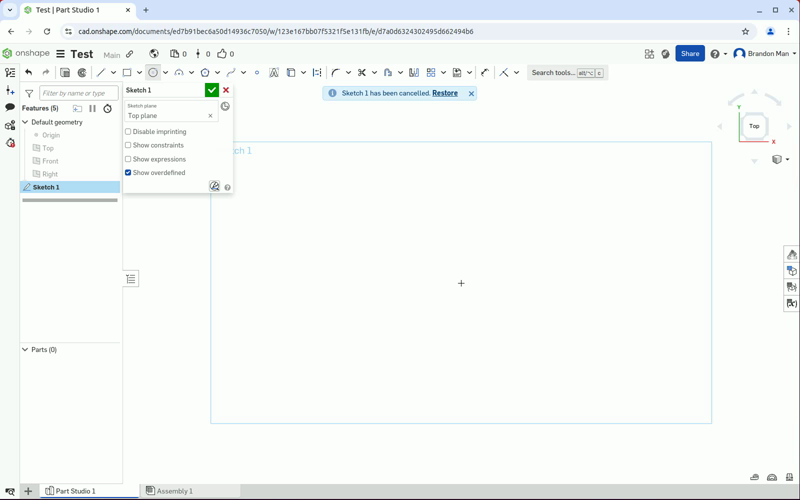
key_up(shift)
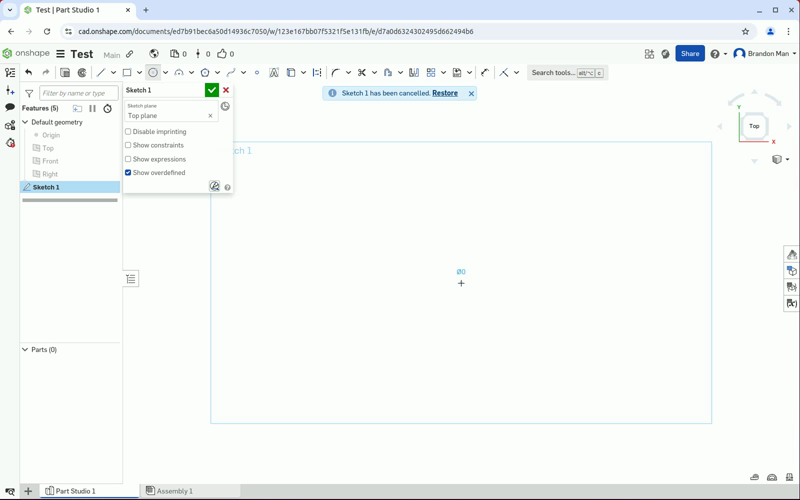
mouse_move(546, 282)
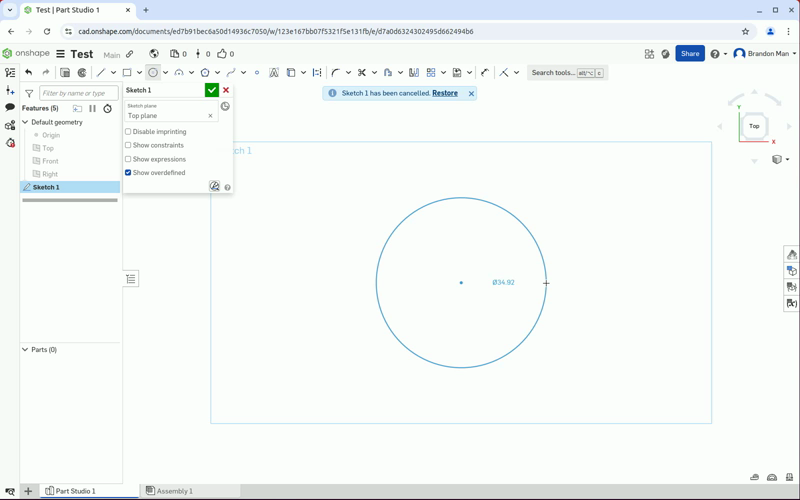
click(546, 282)
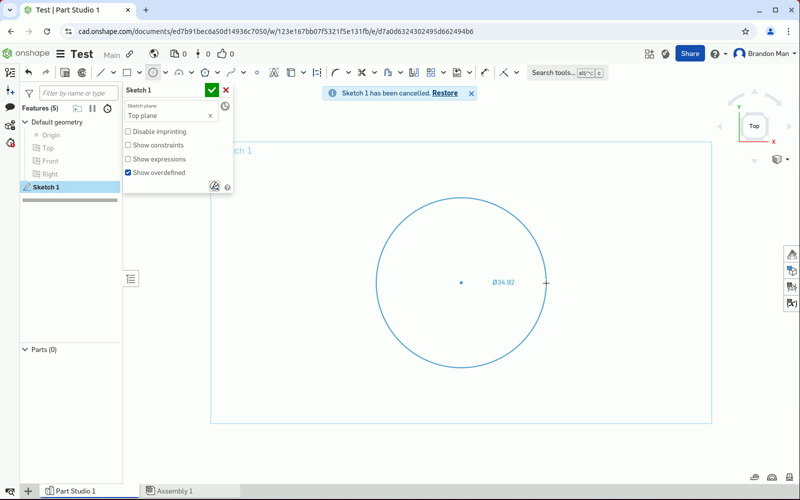
key(esc)
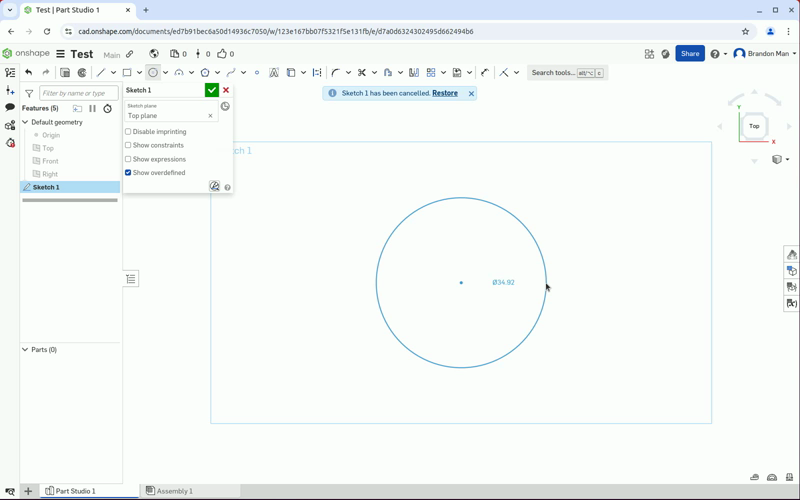
mouse_move(476, 349)
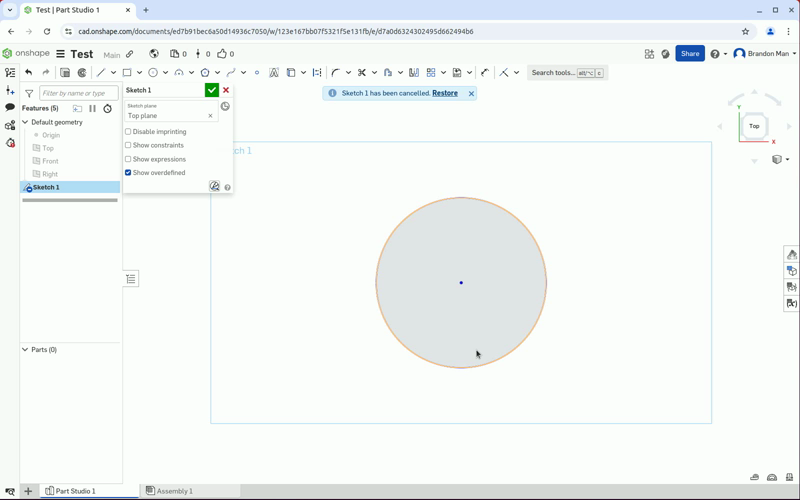
click(476, 349)
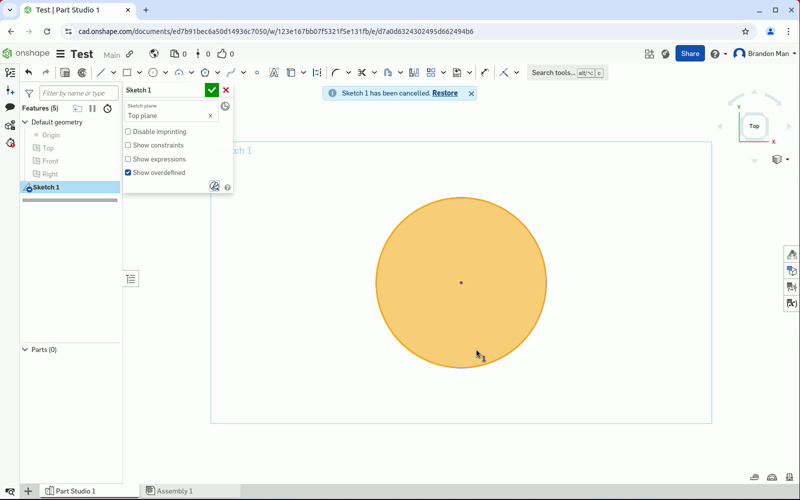
mouse_move(73, 352)
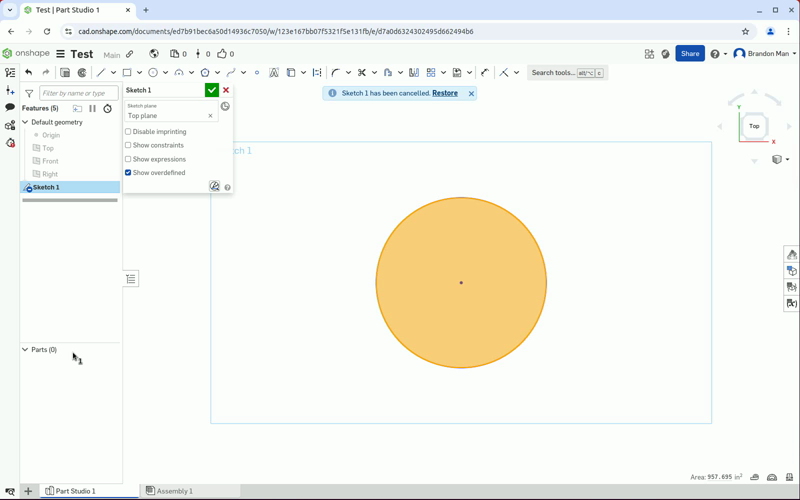
key(shift+y)
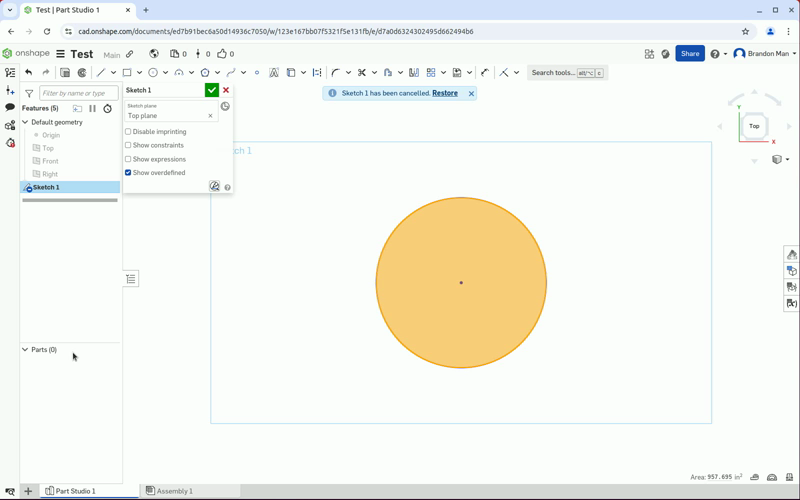
key(shift+e)
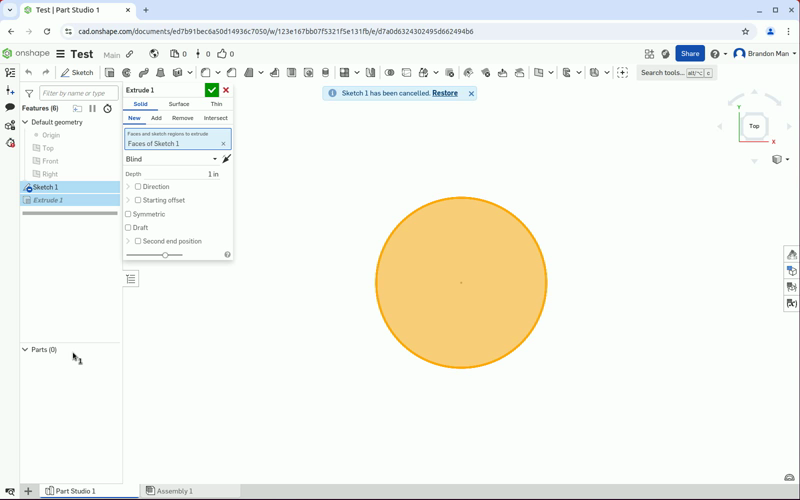
mouse_move(143, 106)
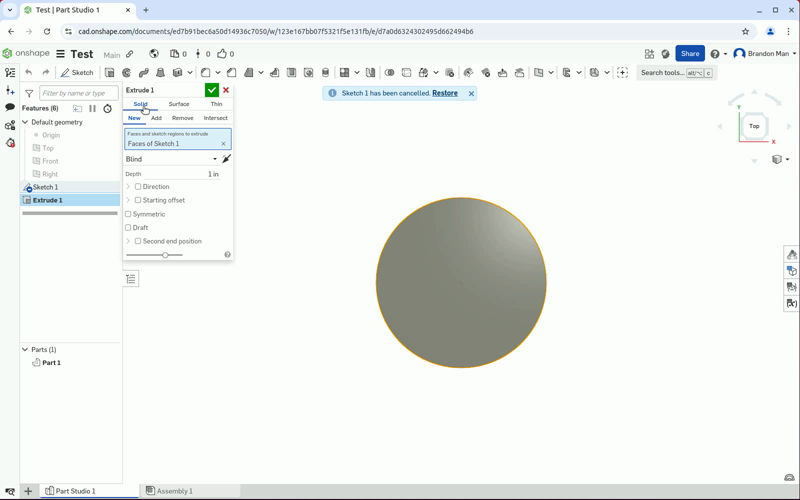
click(143, 106)
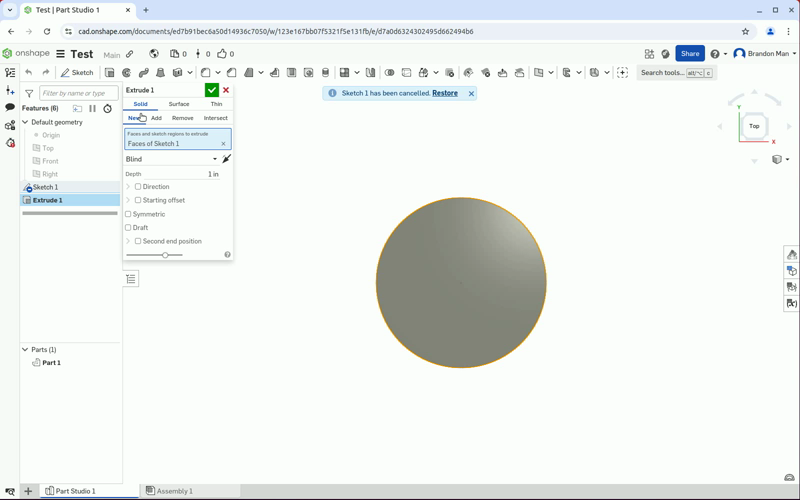
mouse_move(137, 120)
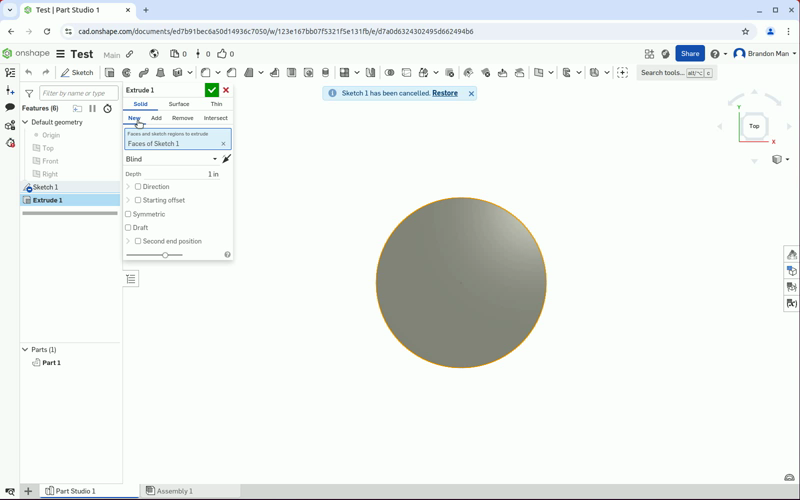
click(137, 120)
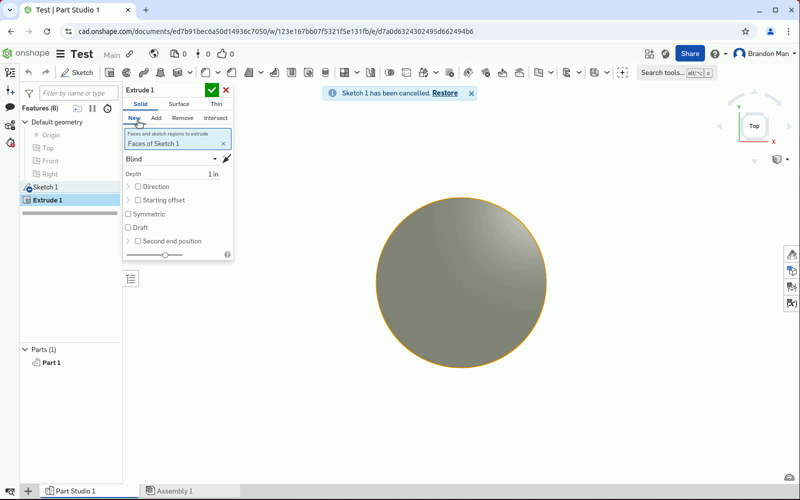
key(tab, 4)
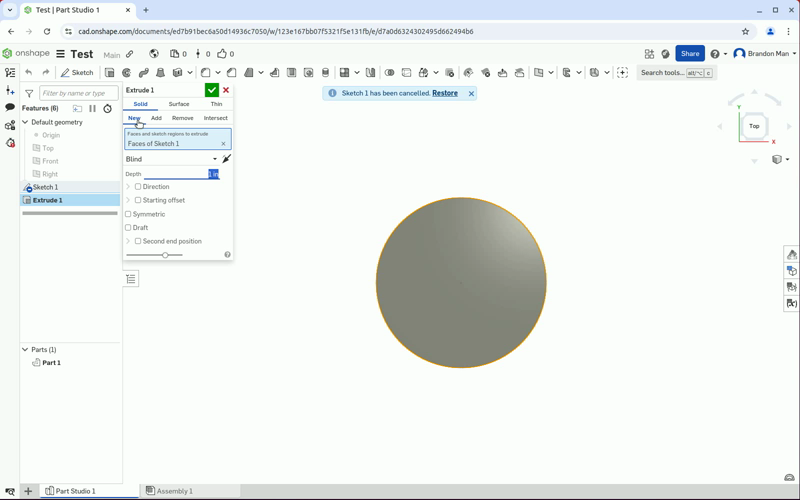
text(46.216)
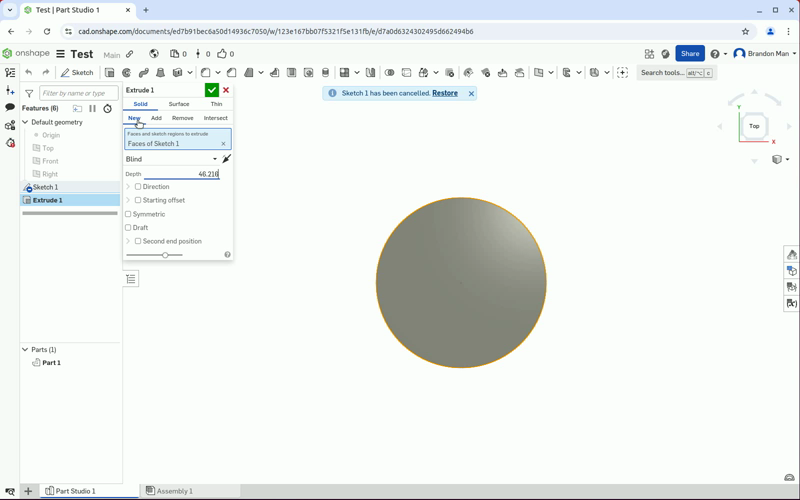
key(tab, 3)
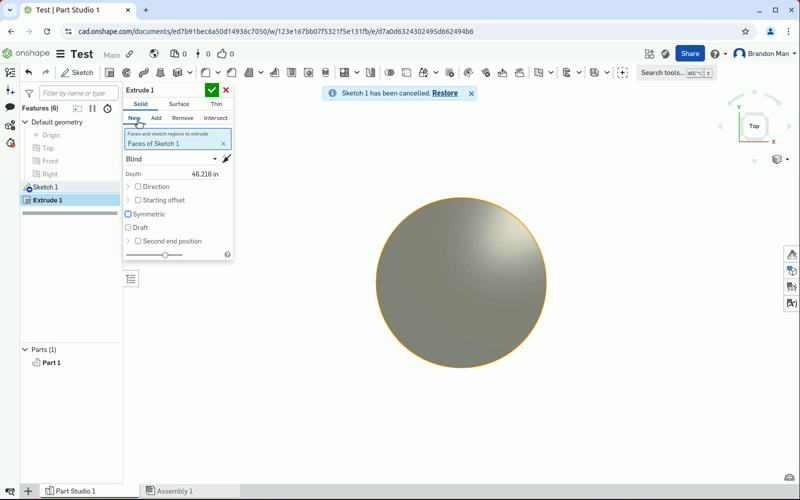
key(space)
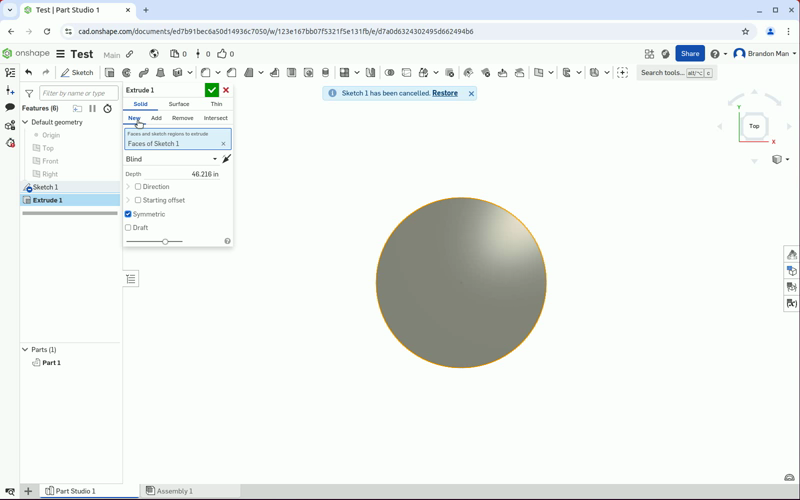
key(enter)
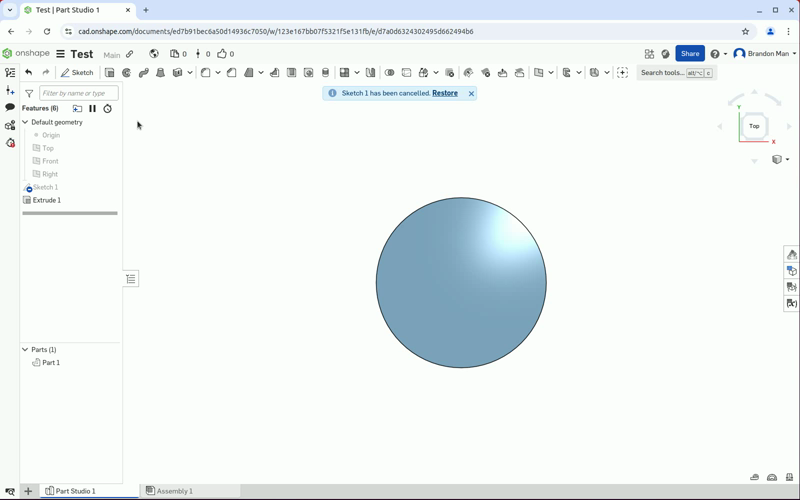
key(shift+h)
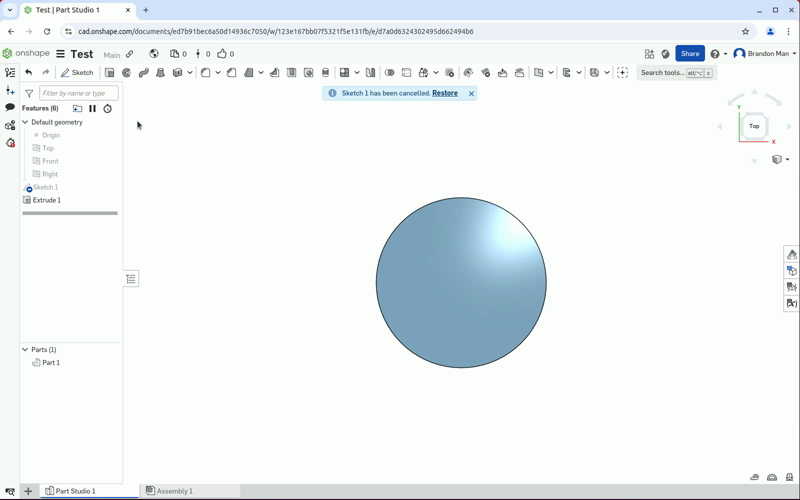
key(shift+h)
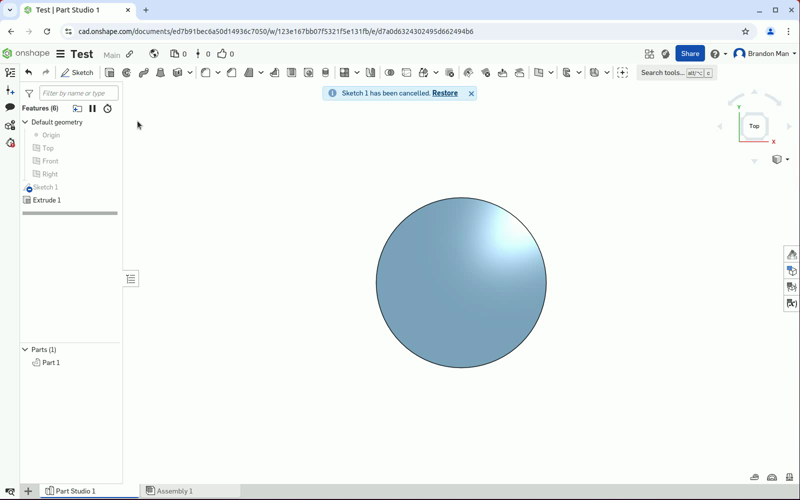
mouse_move(73, 189)
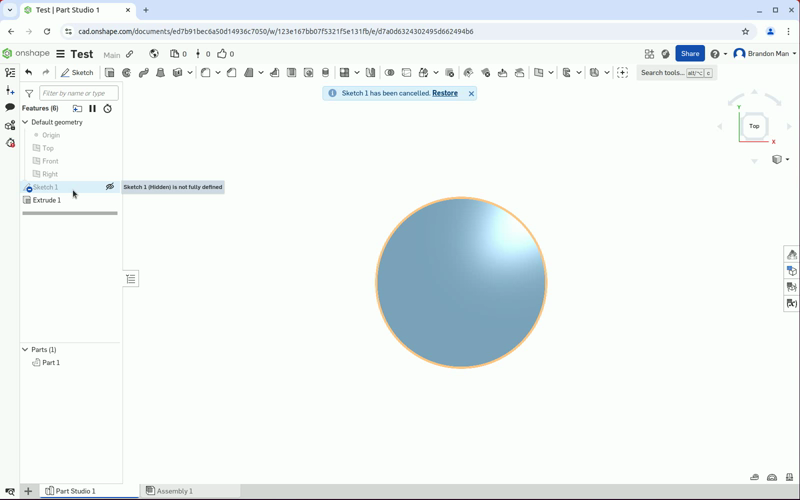
click(73, 189)
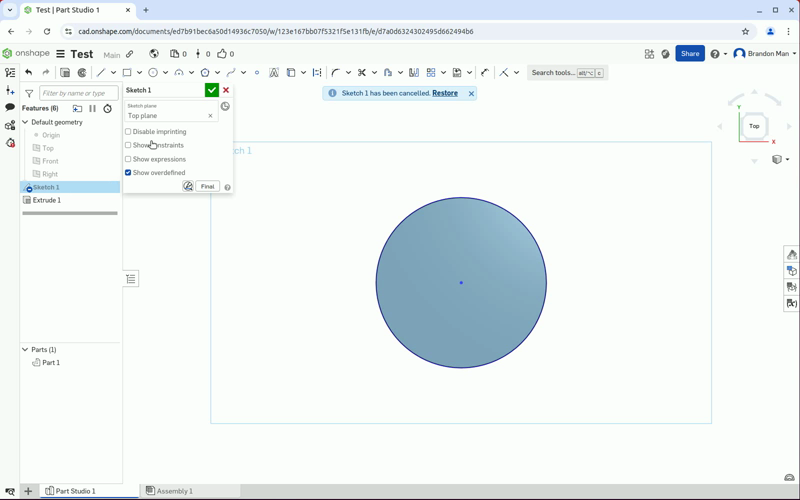
mouse_move(229, 92)
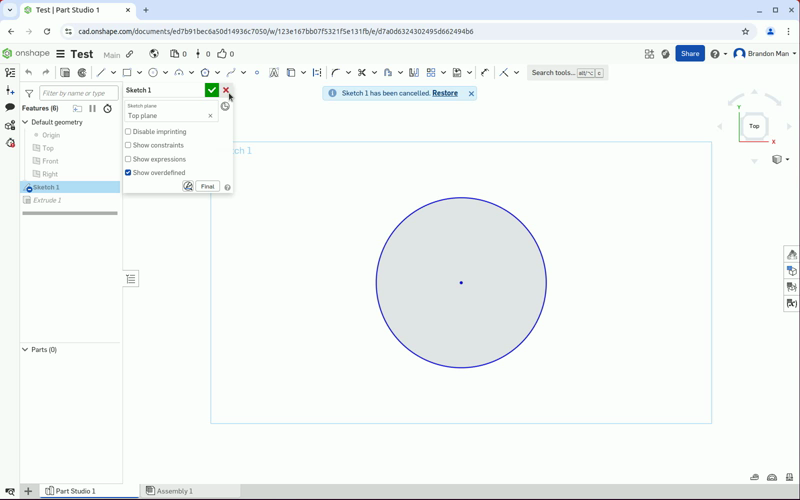
click(229, 92)
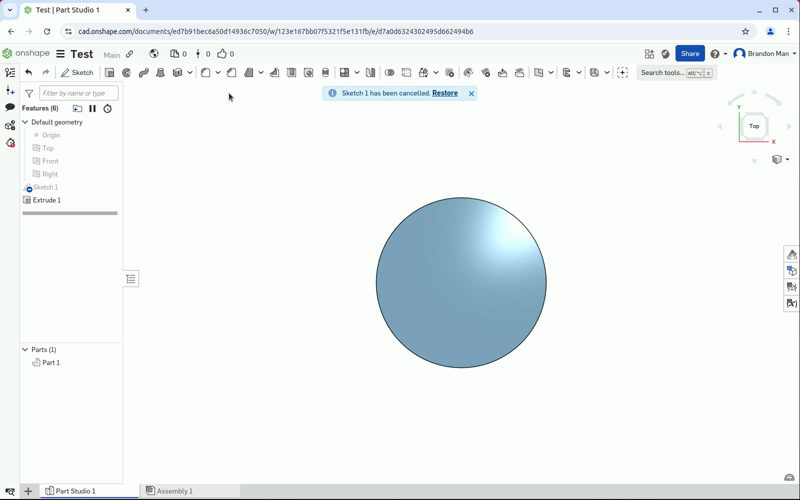
mouse_move(541, 75)
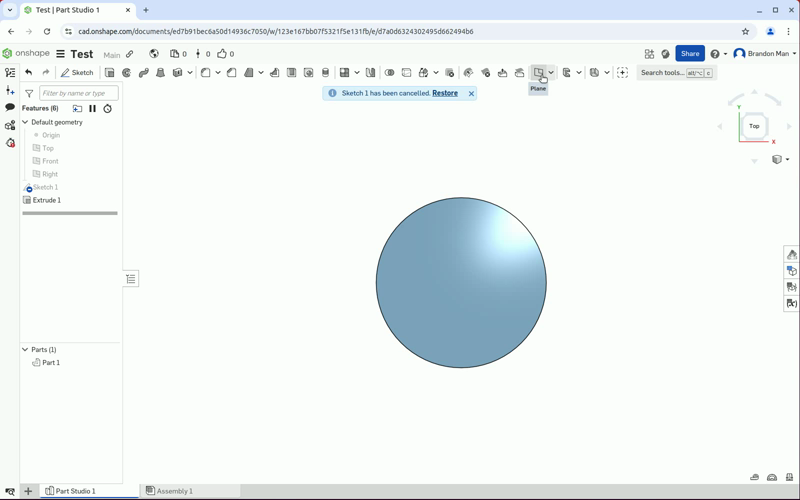
click(541, 75)
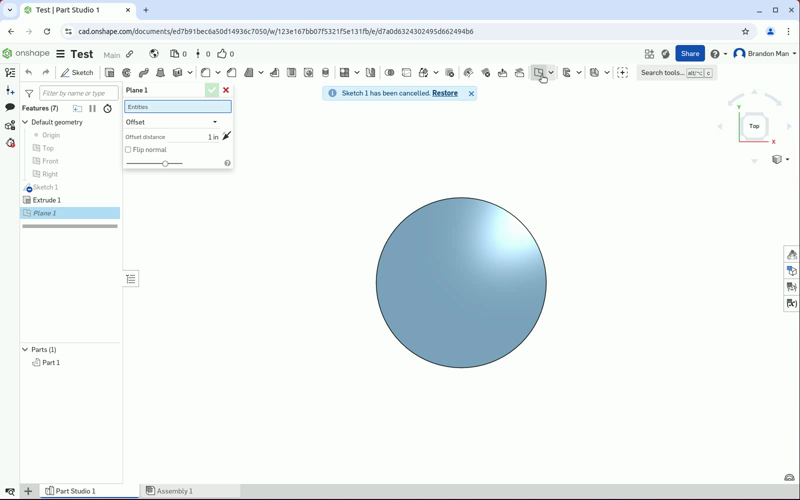
mouse_move(73, 150)
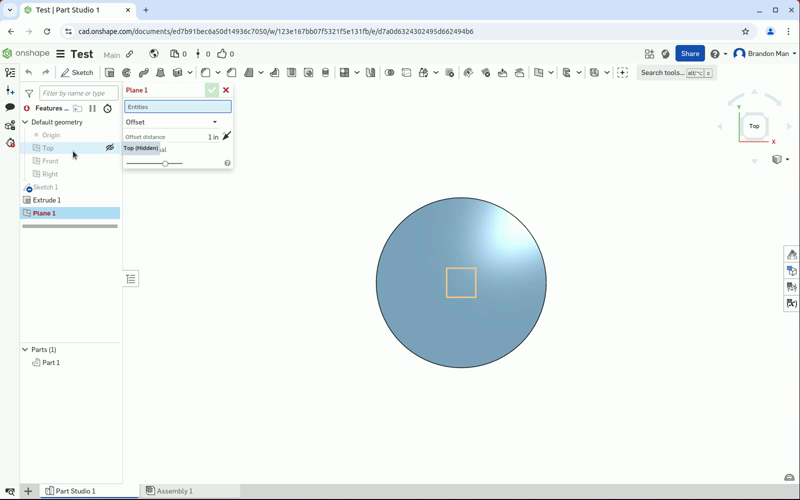
click(73, 150)
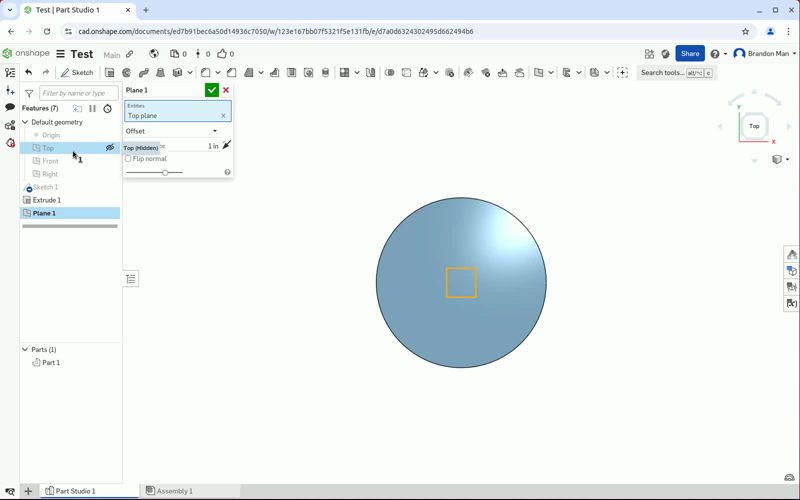
key(tab, 2)
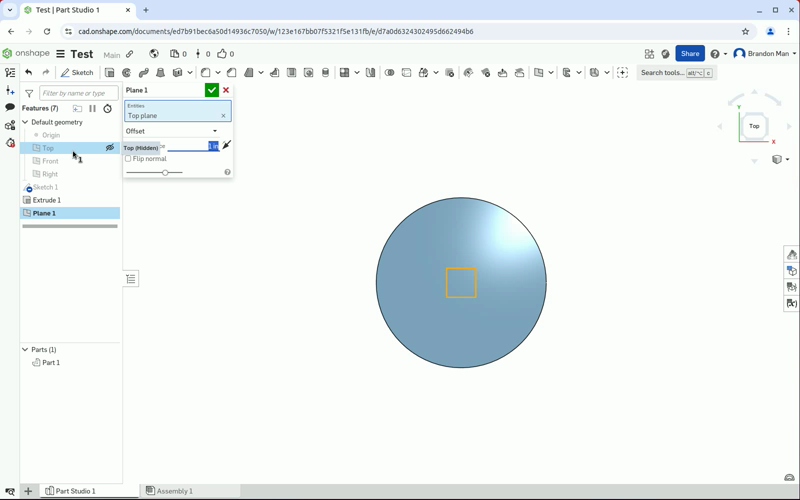
text(23.108)
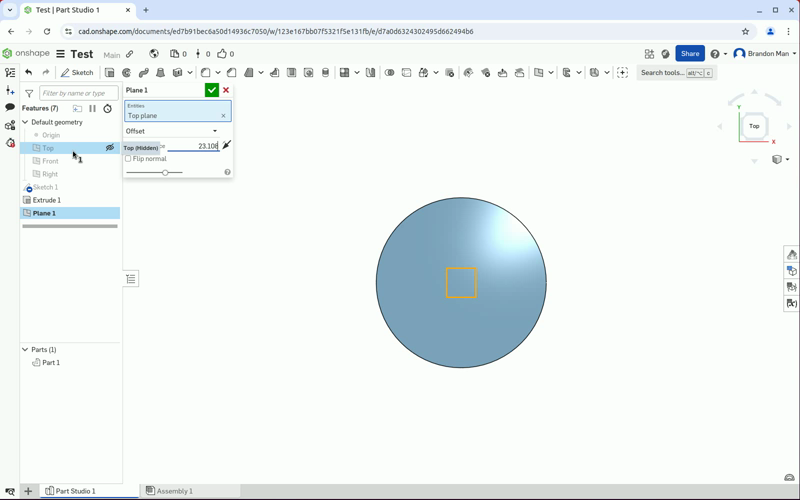
key(enter, 2)
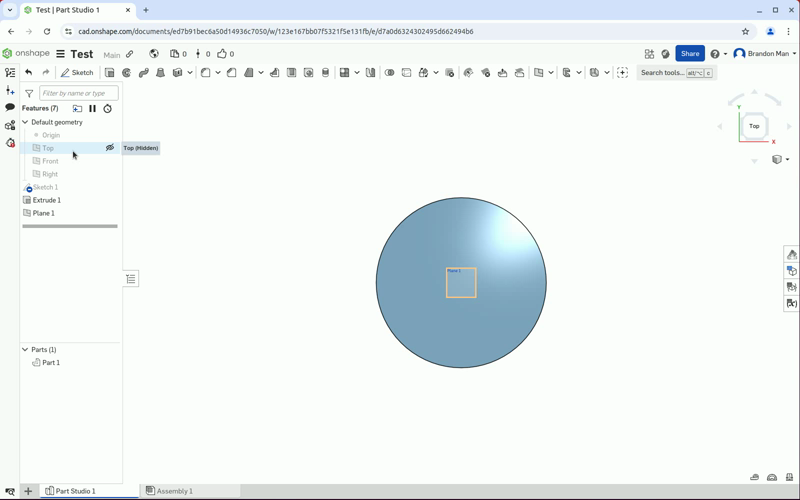
key(shift+s)
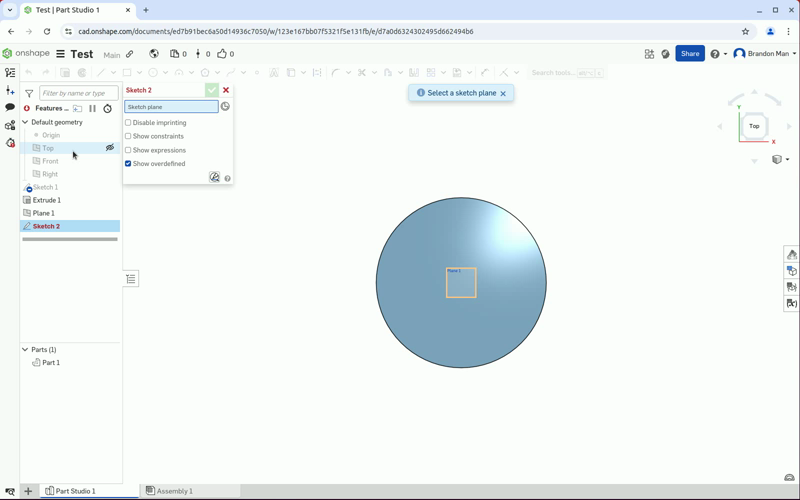
mouse_move(73, 215)
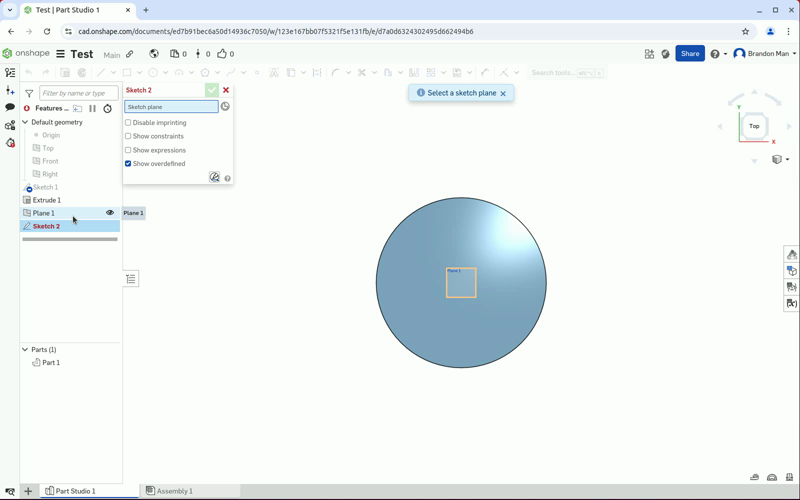
click(73, 215)
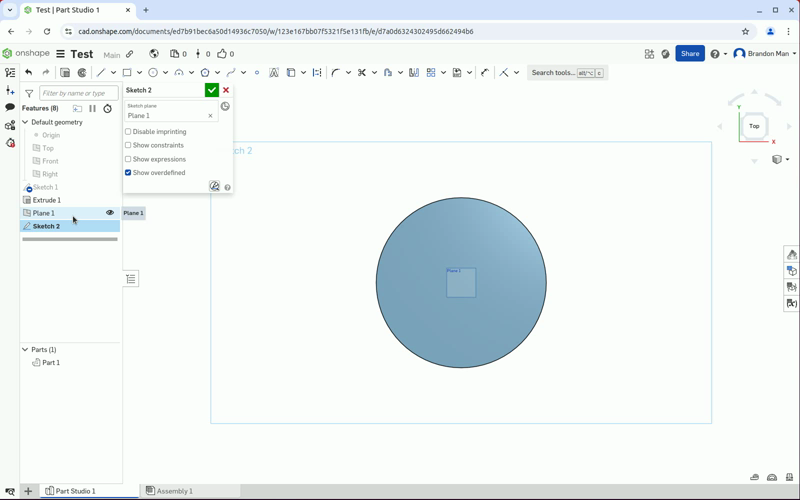
mouse_move(73, 352)
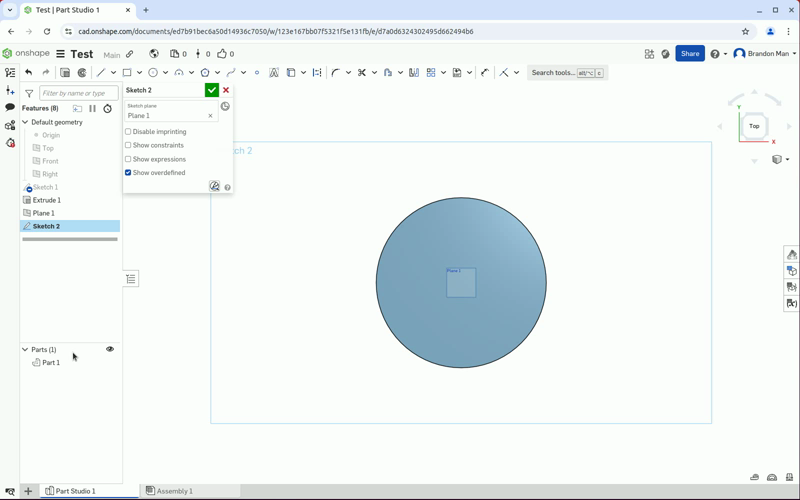
key(y)
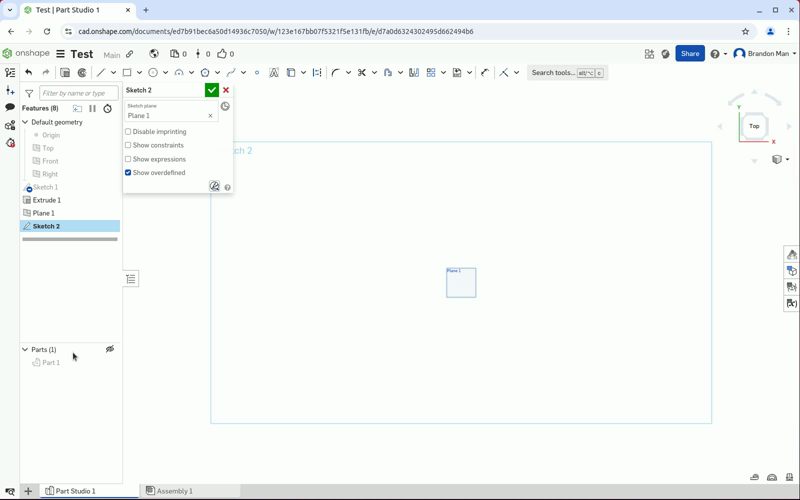
key(l)
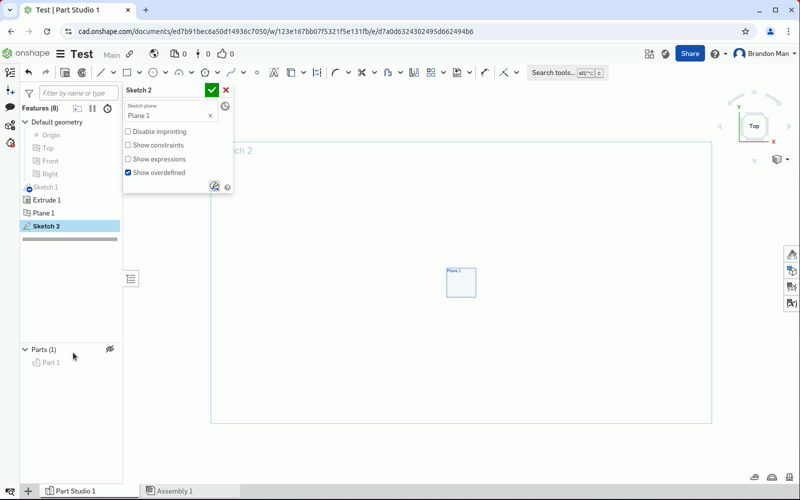
key_down(shift)
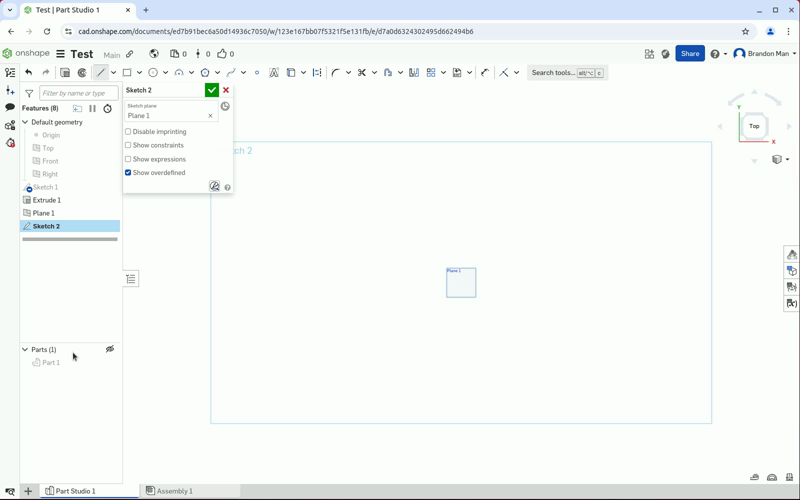
mouse_move(380, 254)
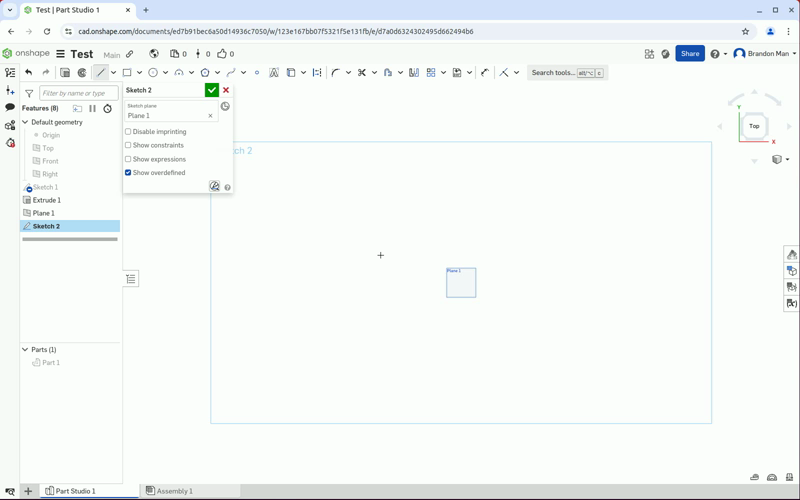
click(380, 254)
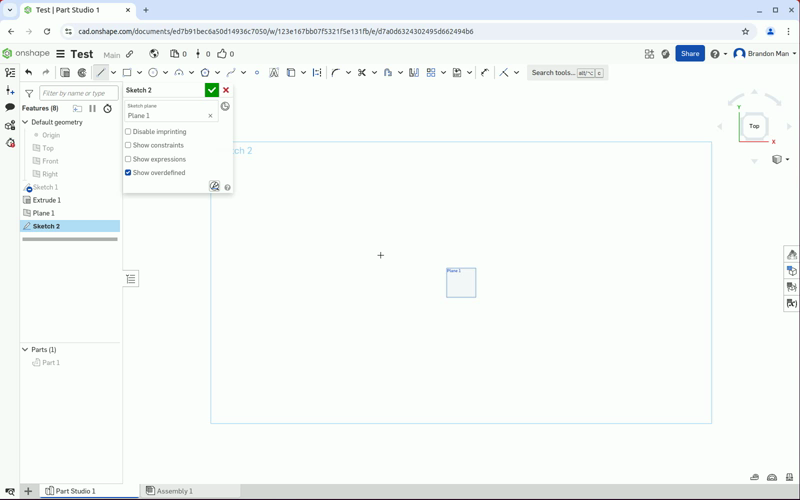
key_up(shift)
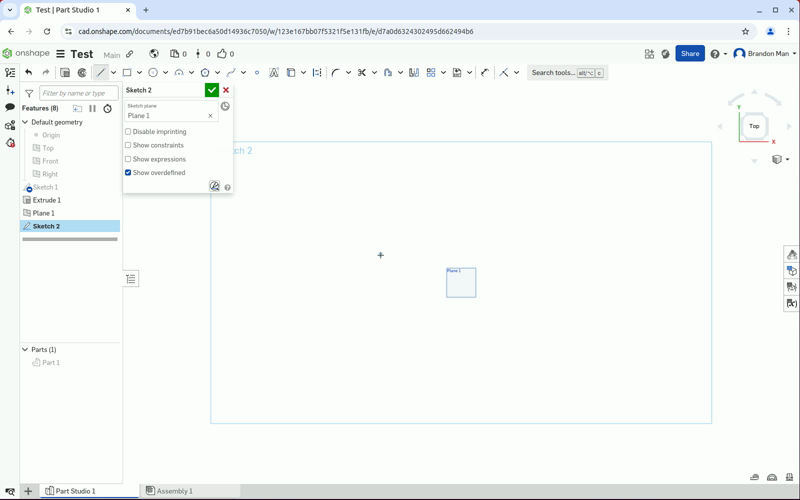
key_down(shift)
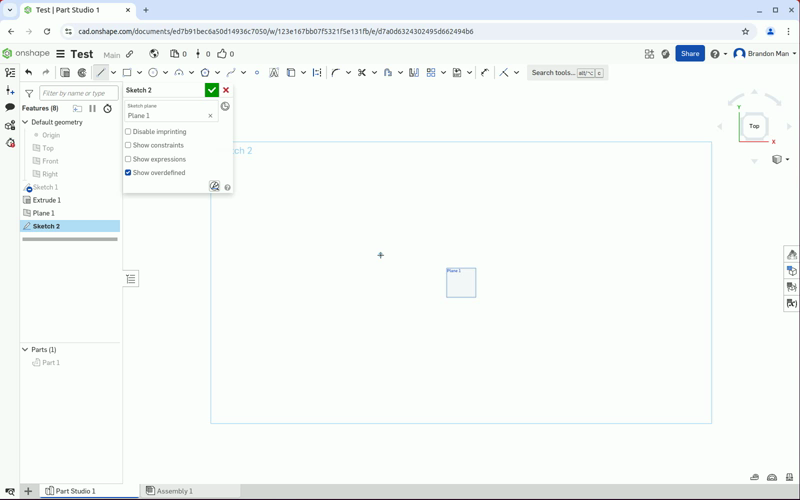
mouse_move(540, 254)
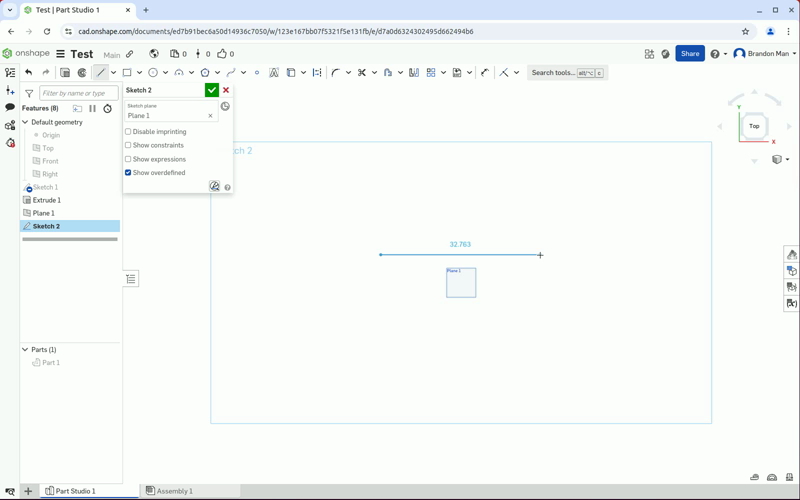
click(540, 254)
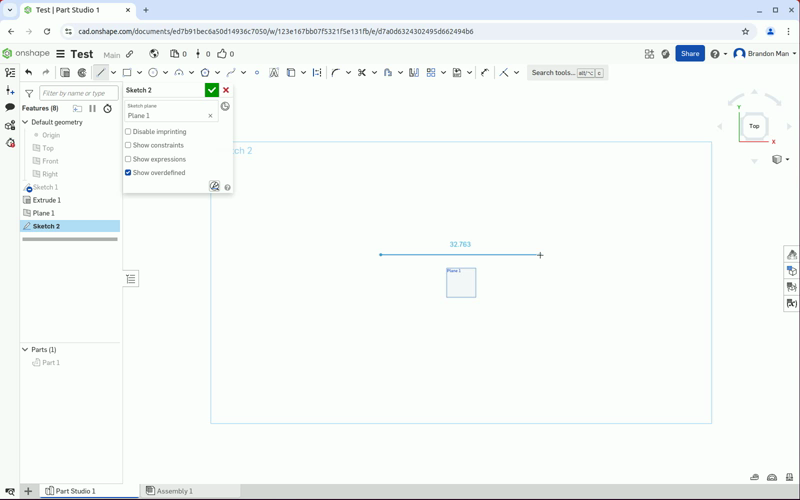
key_up(shift)
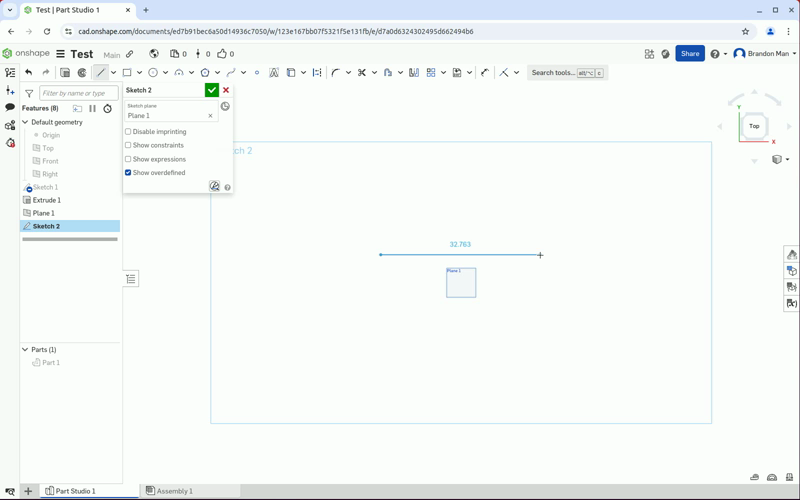
key(esc)
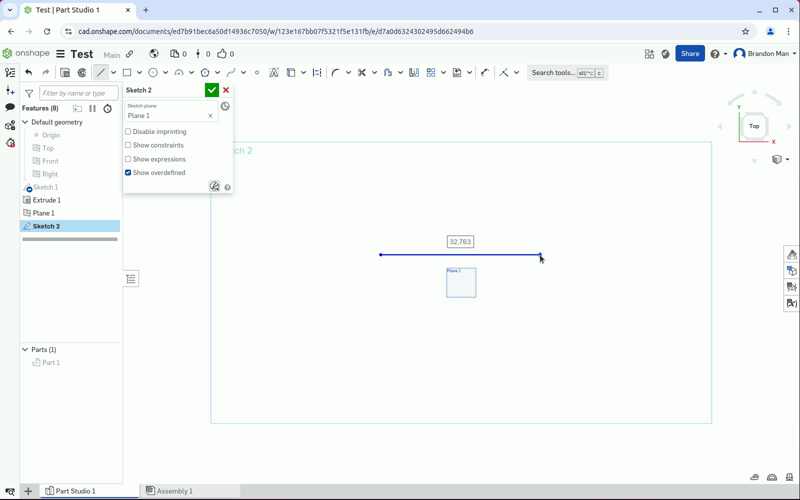
key(a)
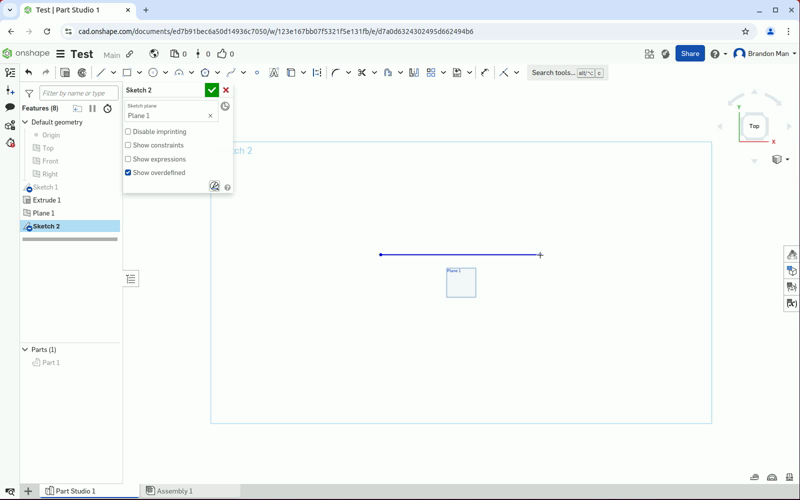
mouse_move(540, 254)
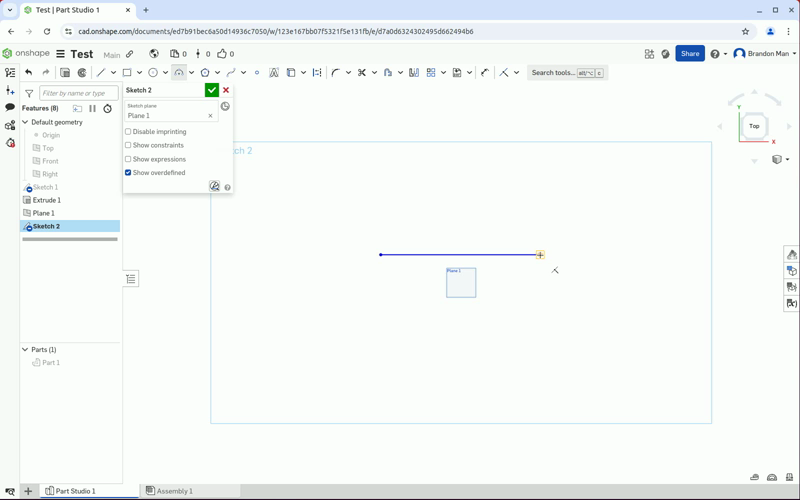
click(540, 254)
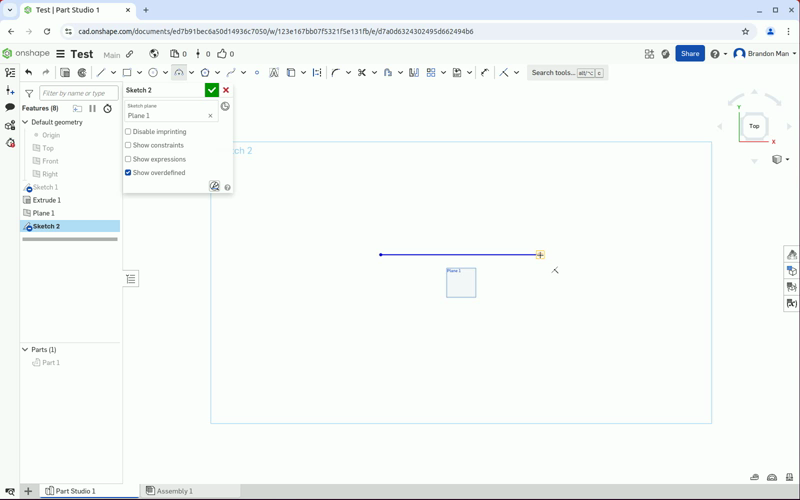
mouse_move(380, 254)
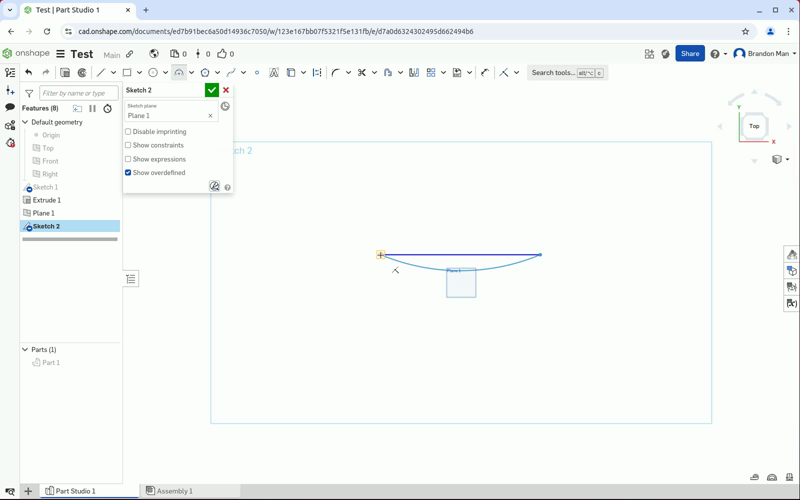
click(380, 254)
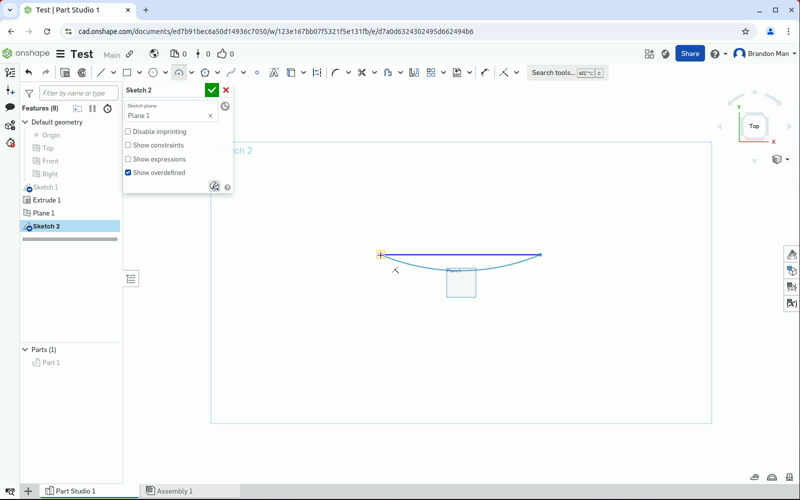
key_down(shift)
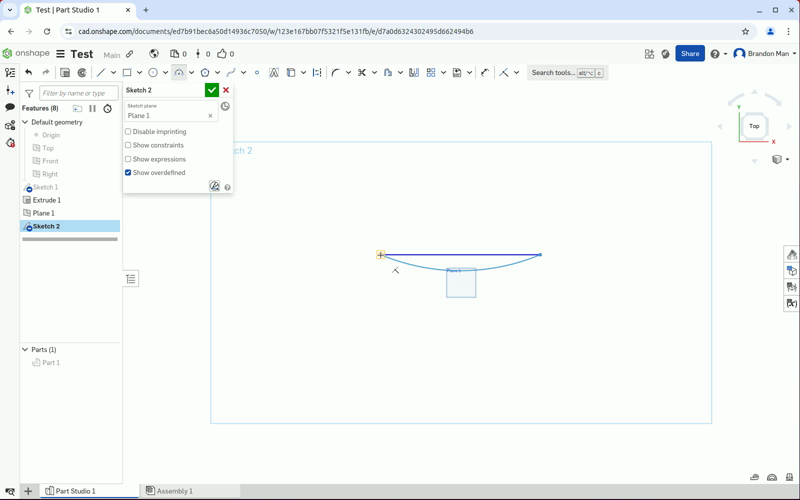
mouse_move(460, 198)
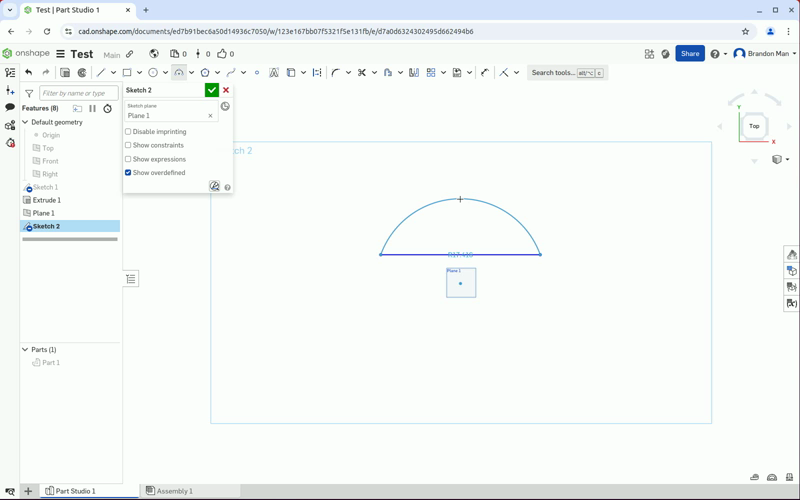
click(460, 198)
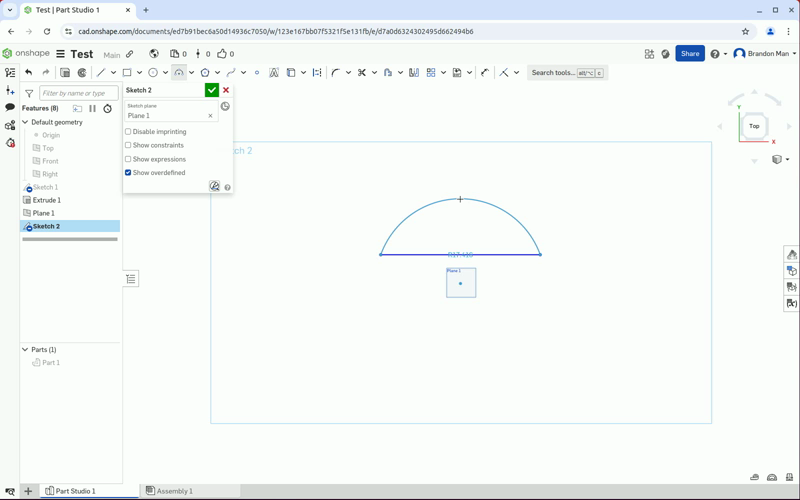
key_up(shift)
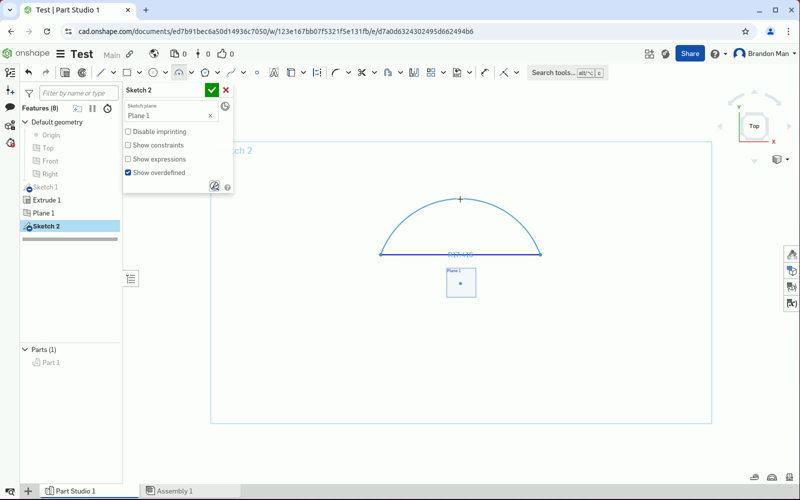
key(esc)
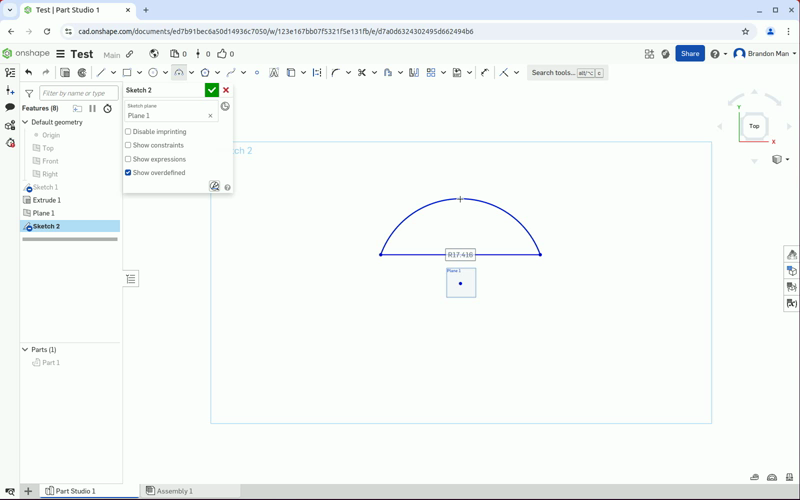
mouse_move(416, 249)
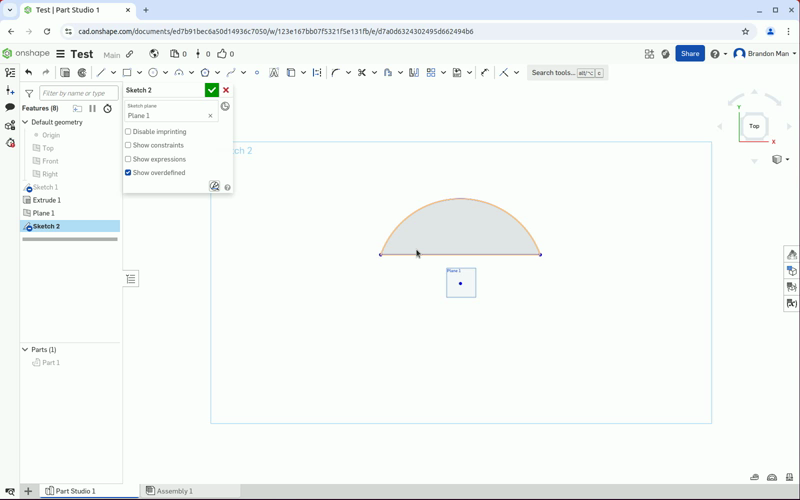
click(416, 249)
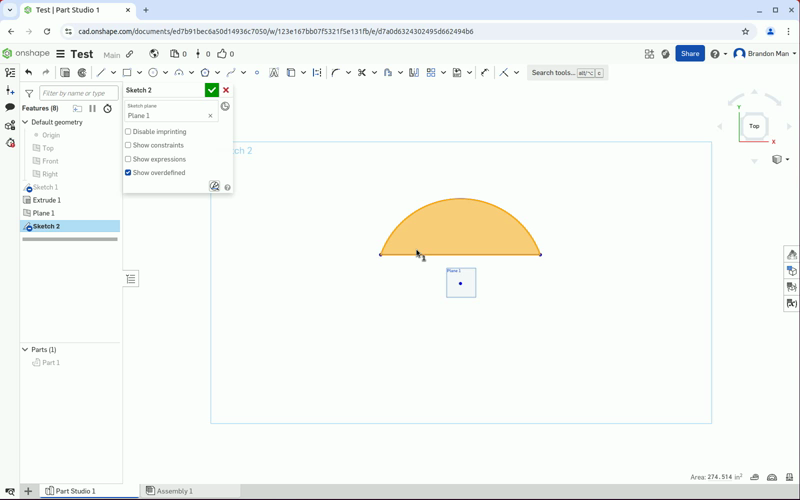
mouse_move(73, 352)
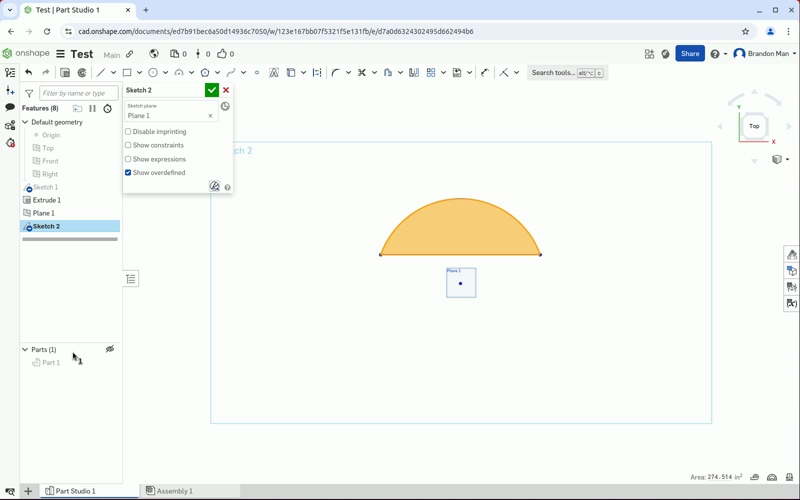
key(shift+y)
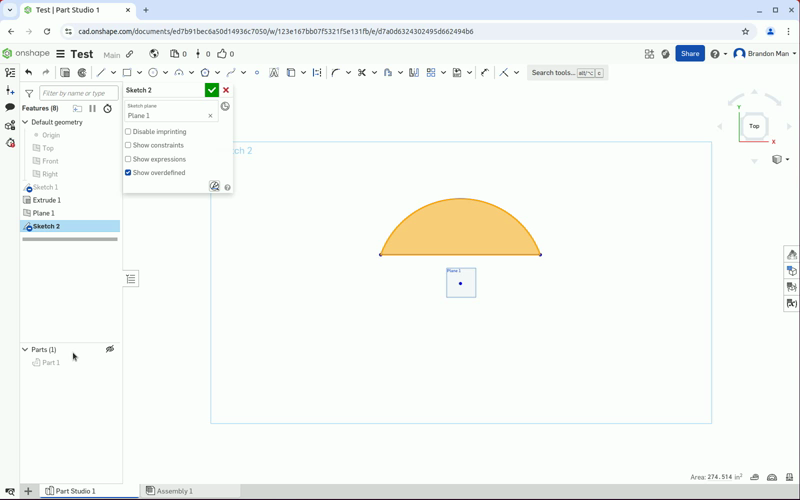
key(shift+e)
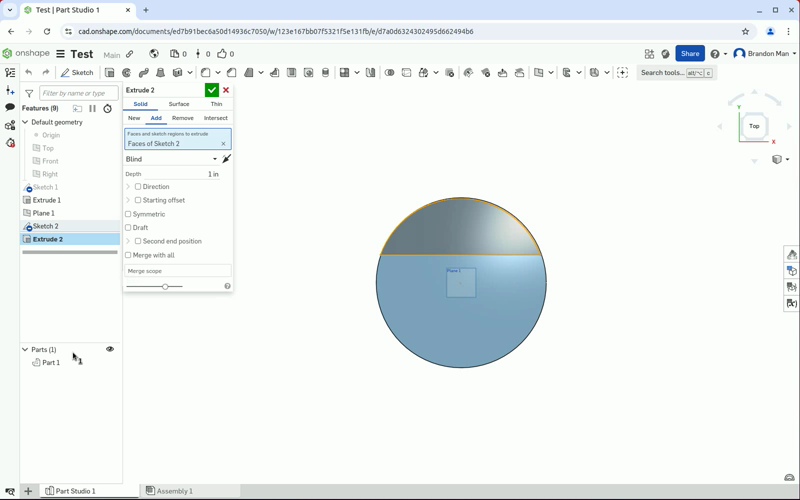
mouse_move(143, 106)
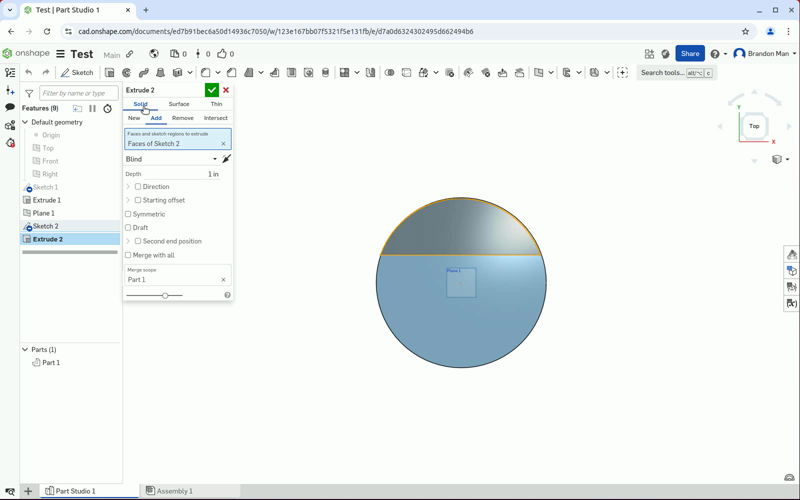
click(143, 106)
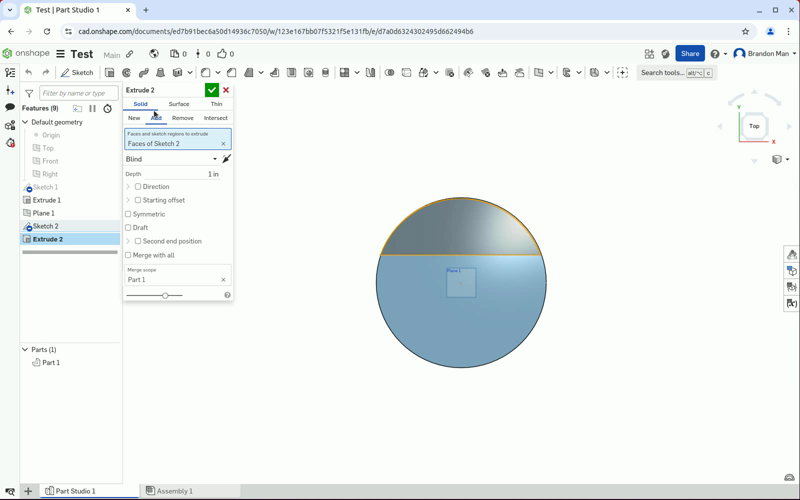
mouse_move(186, 120)
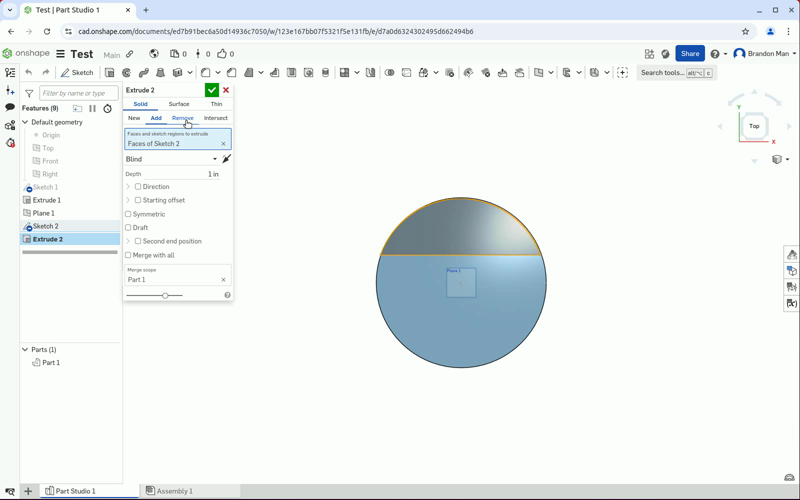
click(186, 120)
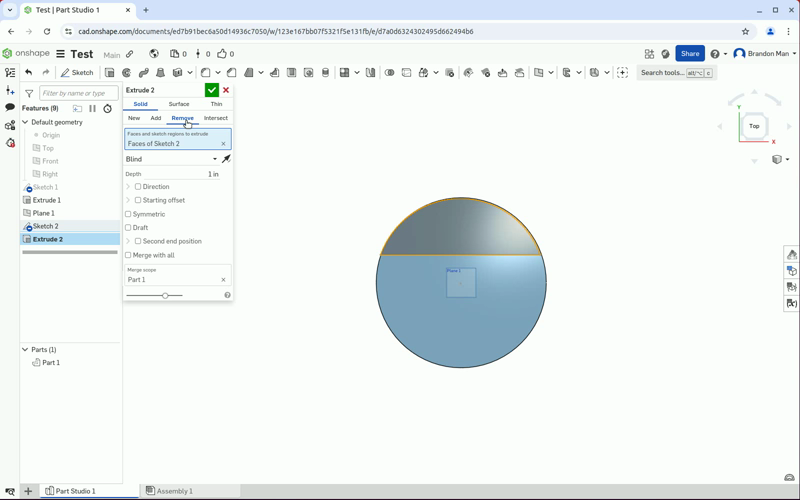
key(tab, 4)
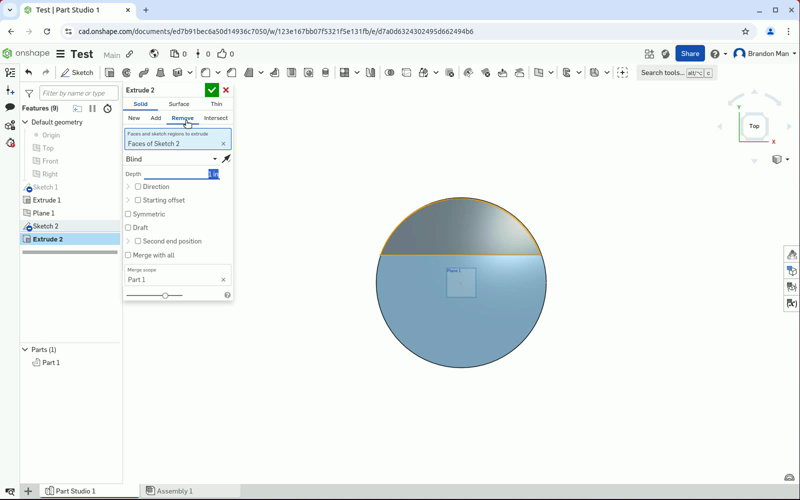
text(23.108)
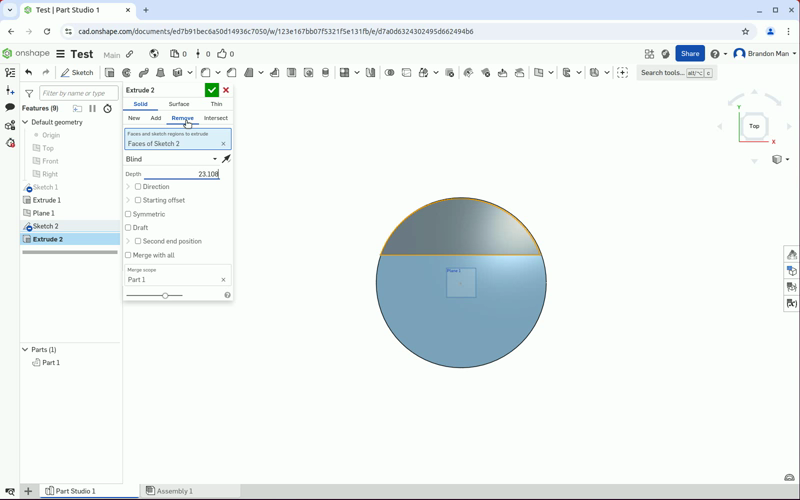
key(tab, 6)
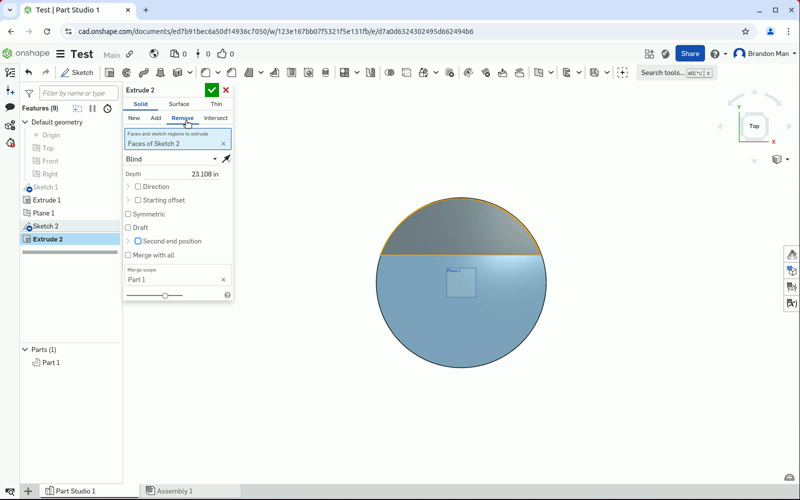
key(space)
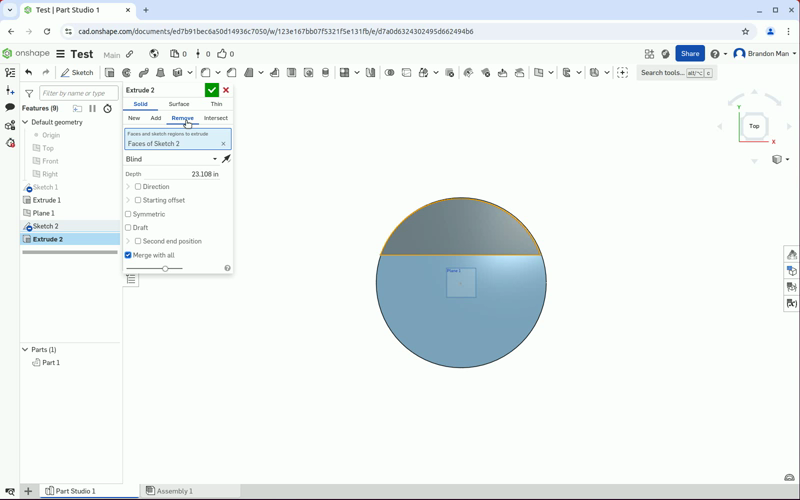
key(enter)
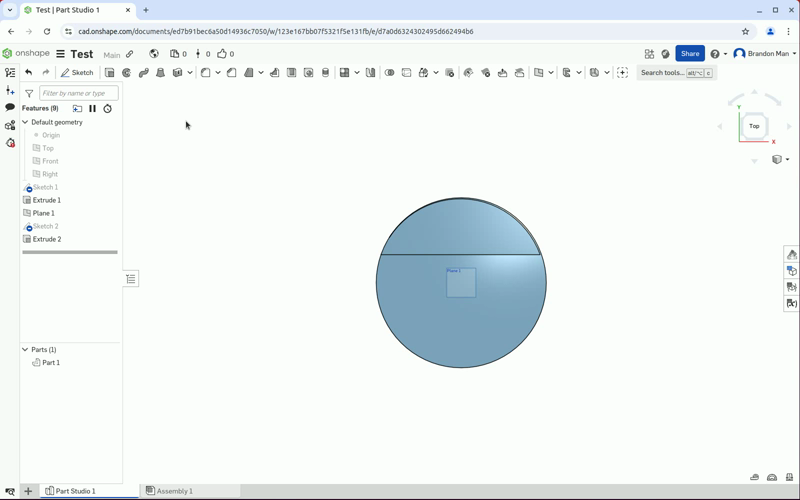
key(shift+h)
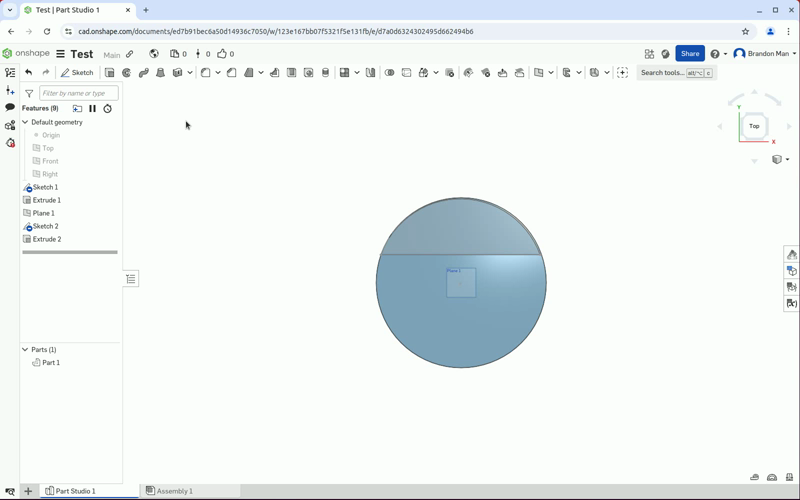
key(shift+h)
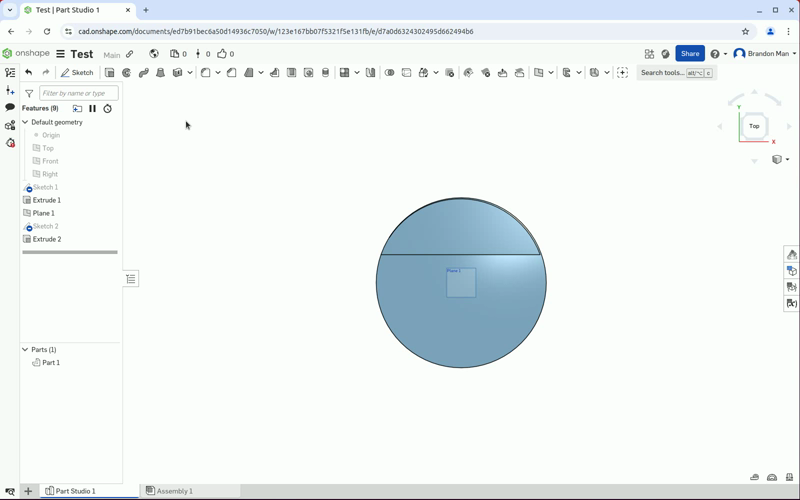
mouse_move(73, 189)
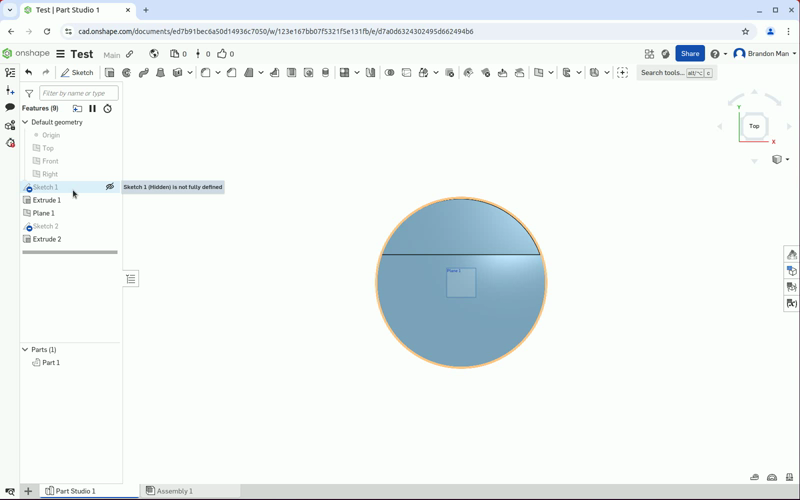
click(73, 189)
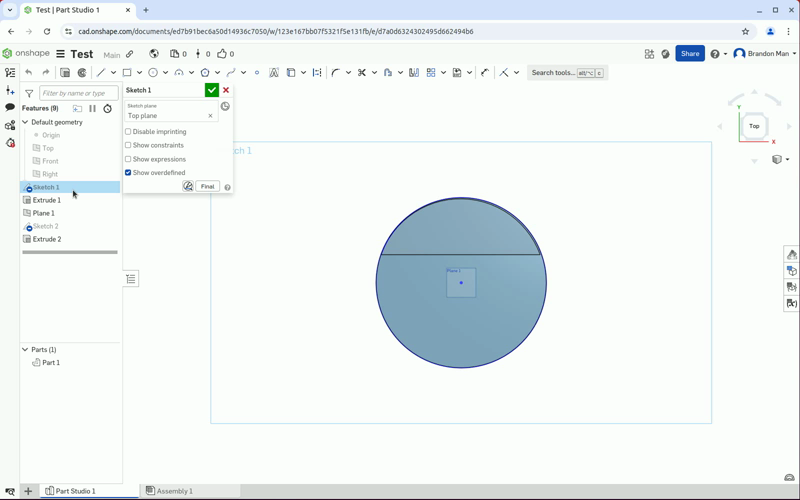
mouse_move(229, 92)
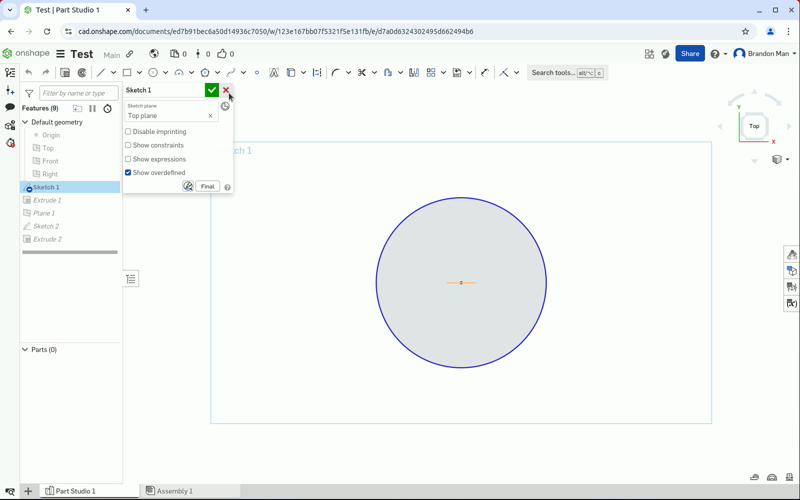
click(229, 92)
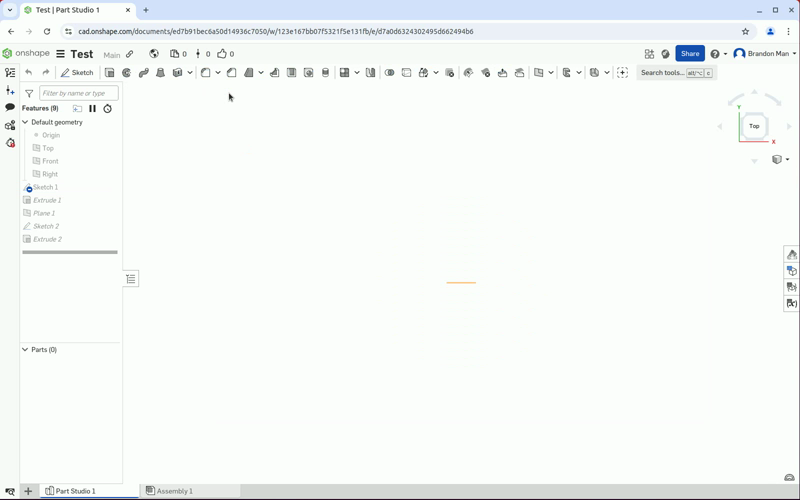
key(shift+s)
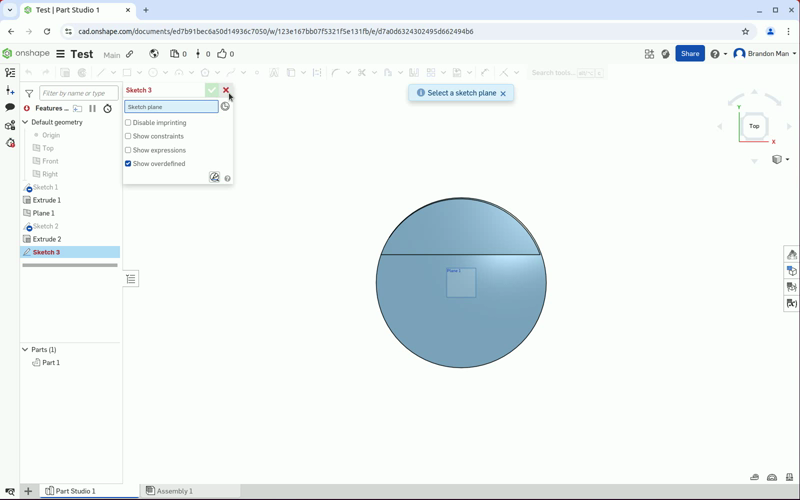
mouse_move(73, 215)
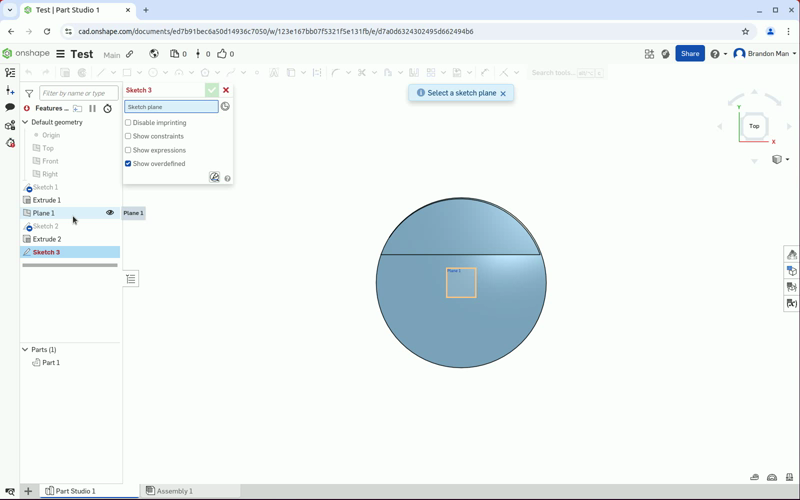
click(73, 215)
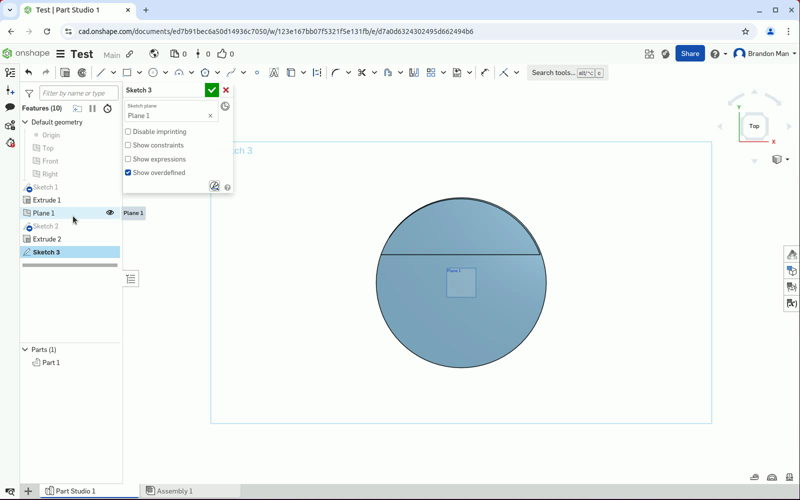
mouse_move(73, 352)
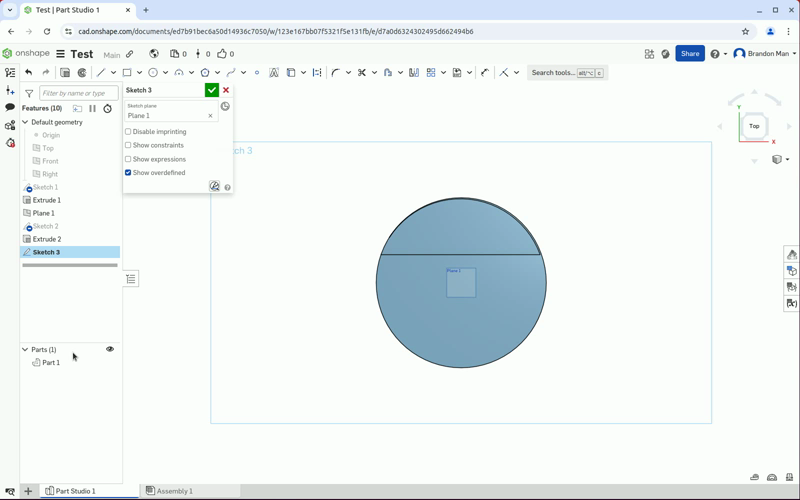
key(y)
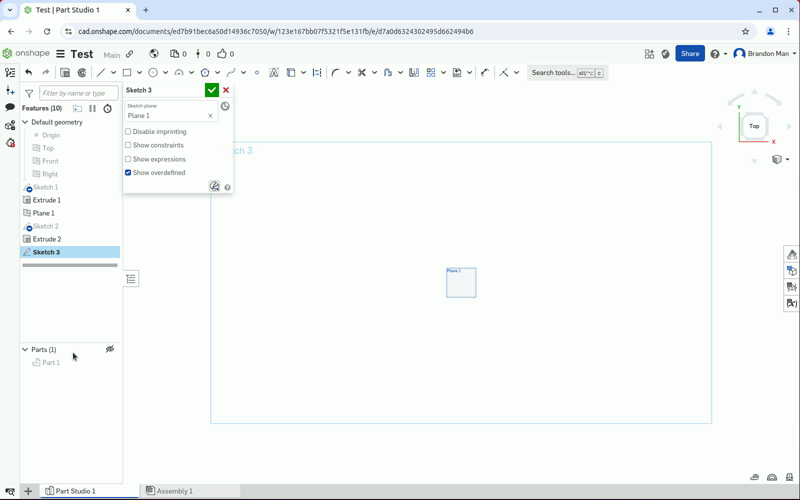
key(a)
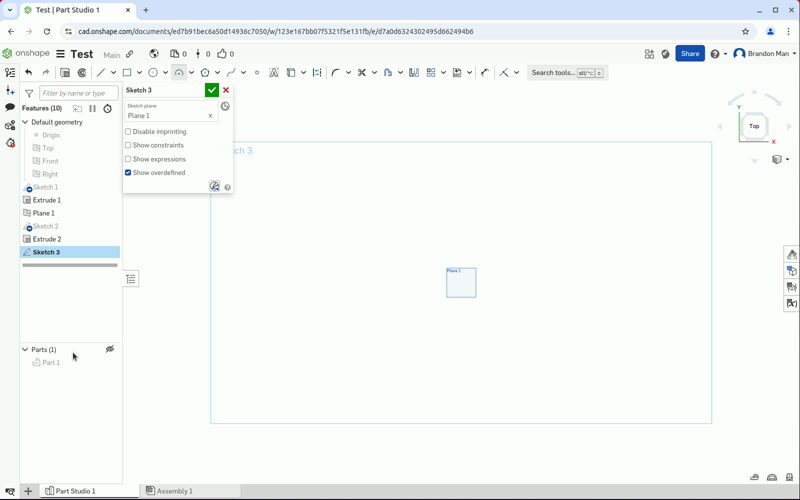
key_down(shift)
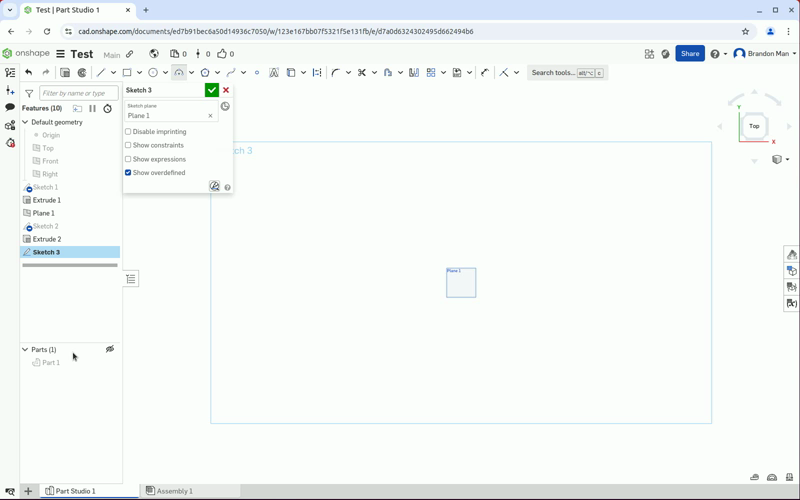
mouse_move(380, 311)
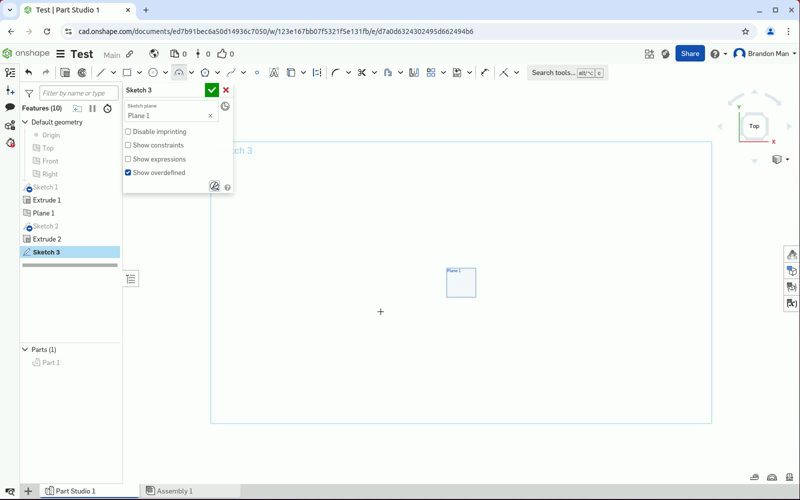
click(380, 311)
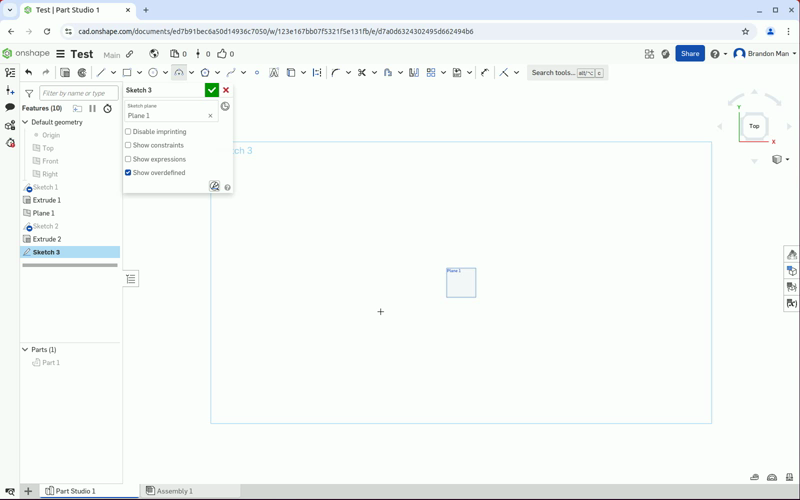
key_up(shift)
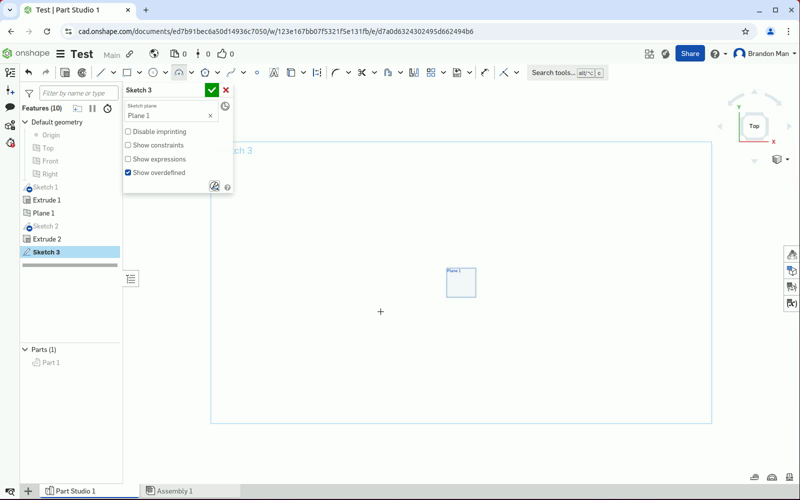
key_down(shift)
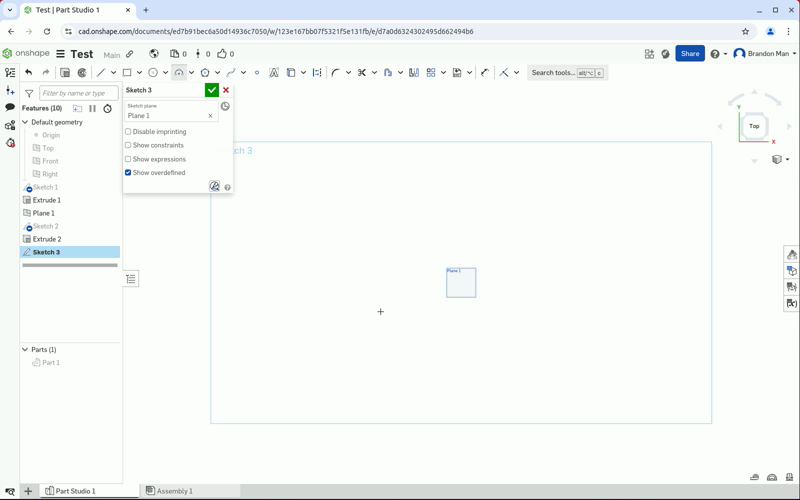
mouse_move(540, 311)
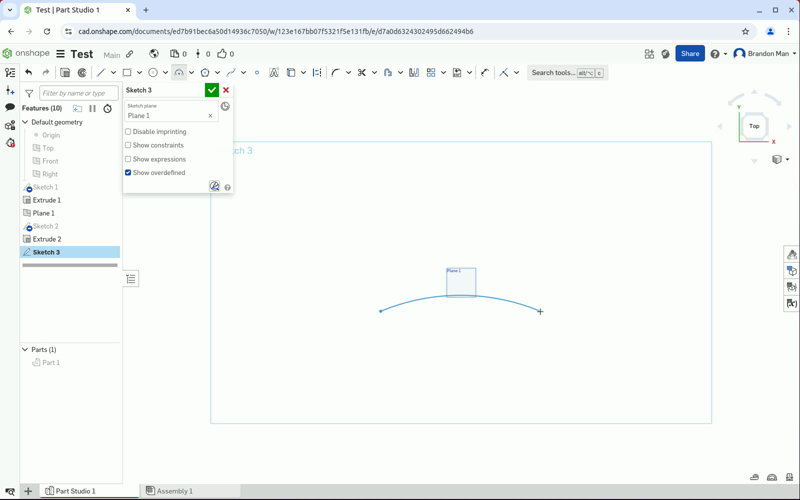
click(540, 311)
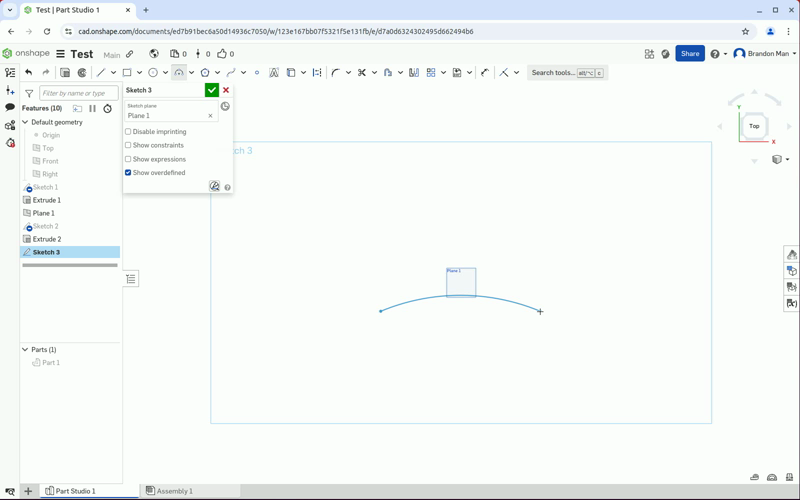
mouse_move(460, 366)
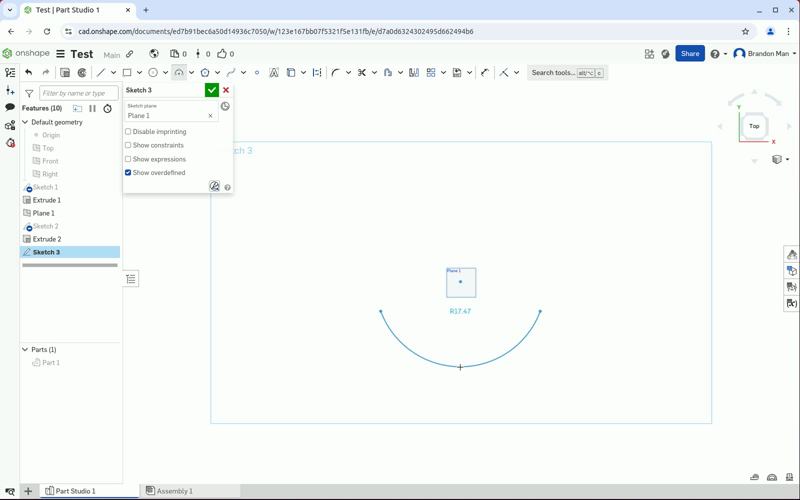
click(460, 366)
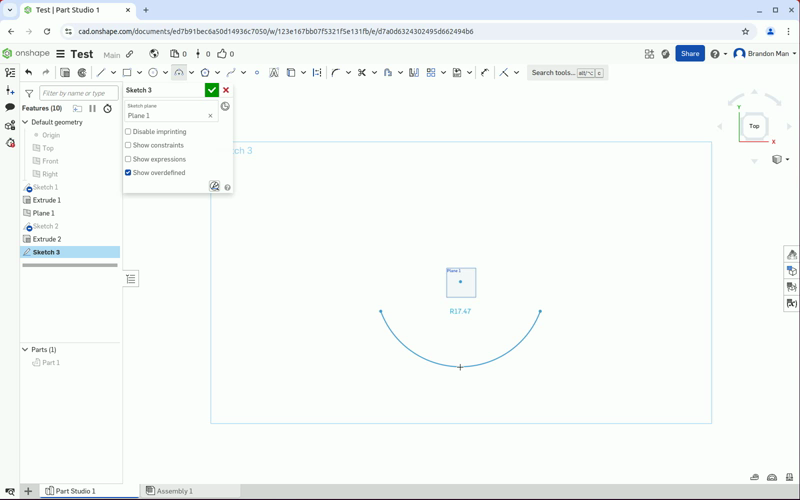
key_up(shift)
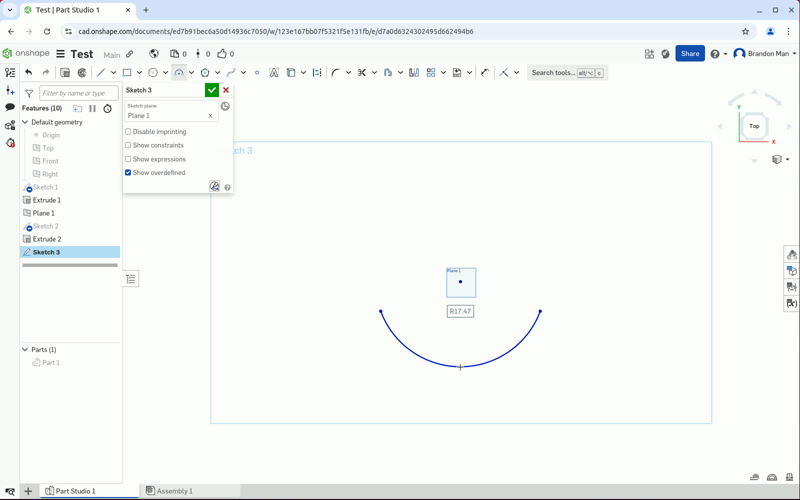
key(esc)
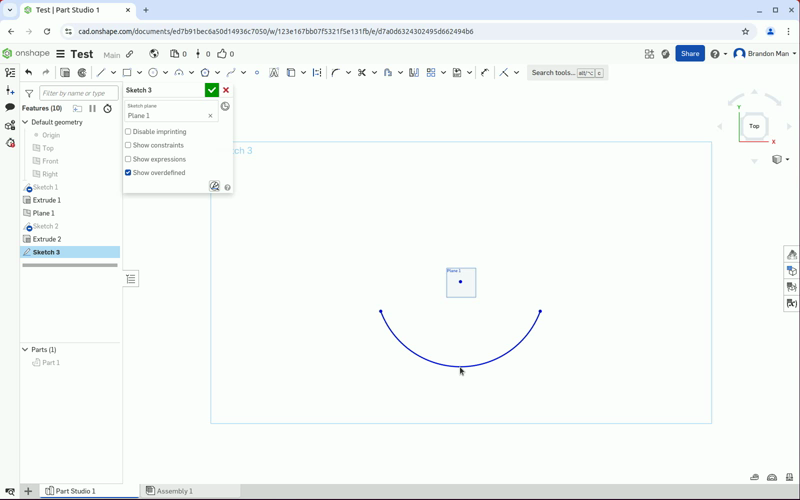
key(l)
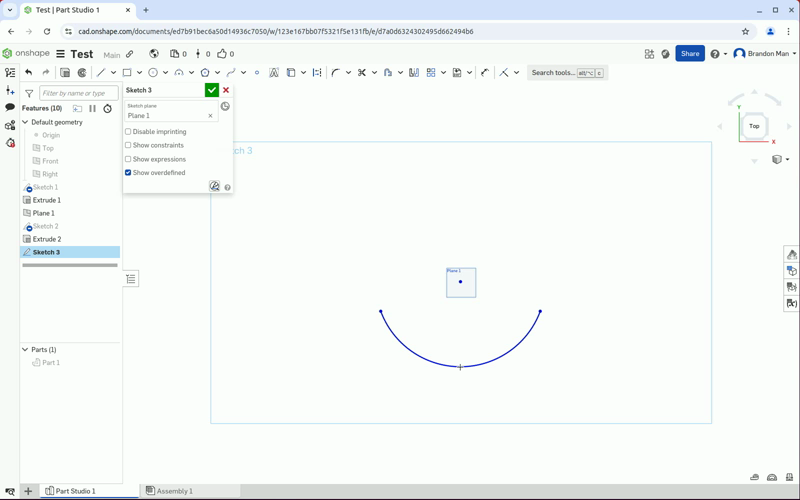
mouse_move(540, 311)
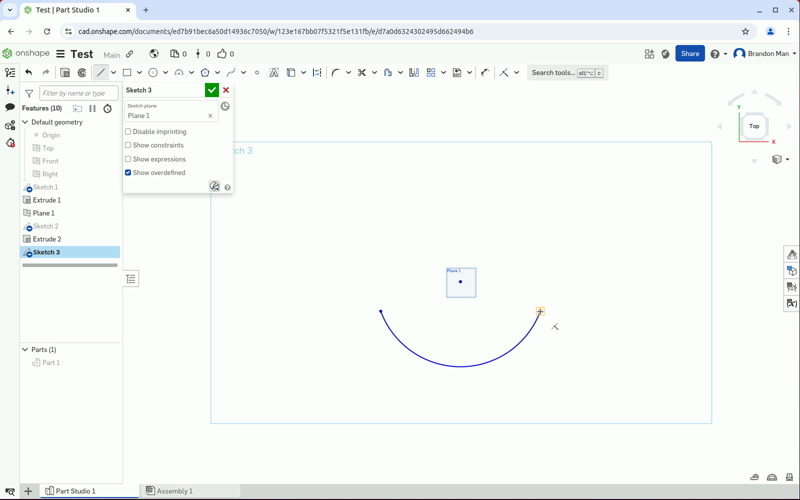
click(540, 311)
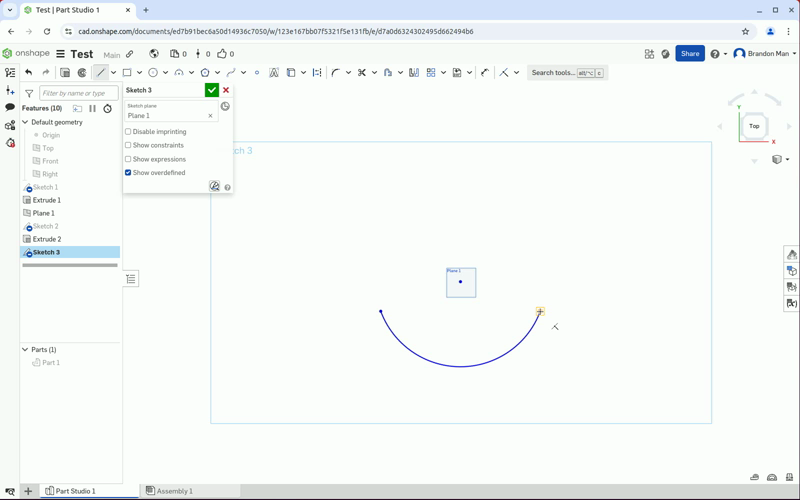
key_down(shift)
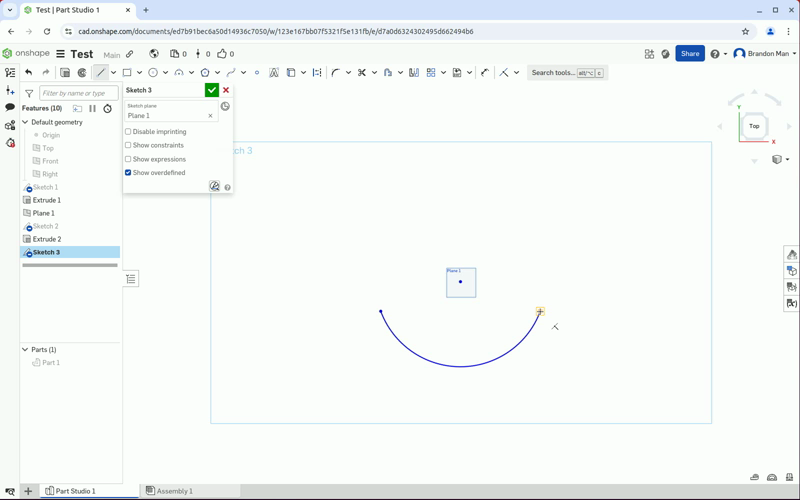
mouse_move(380, 311)
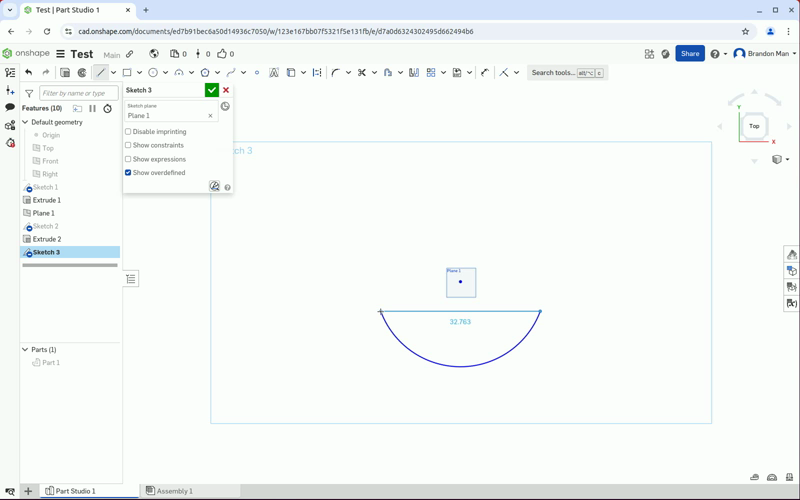
key_up(shift)
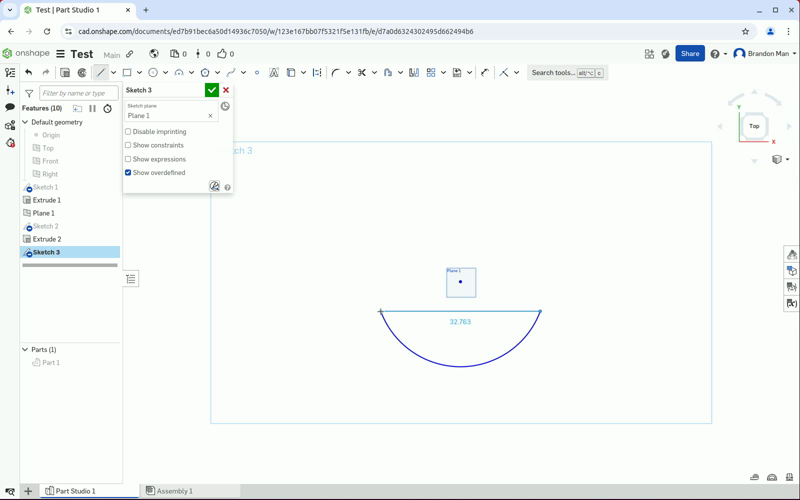
click(380, 311)
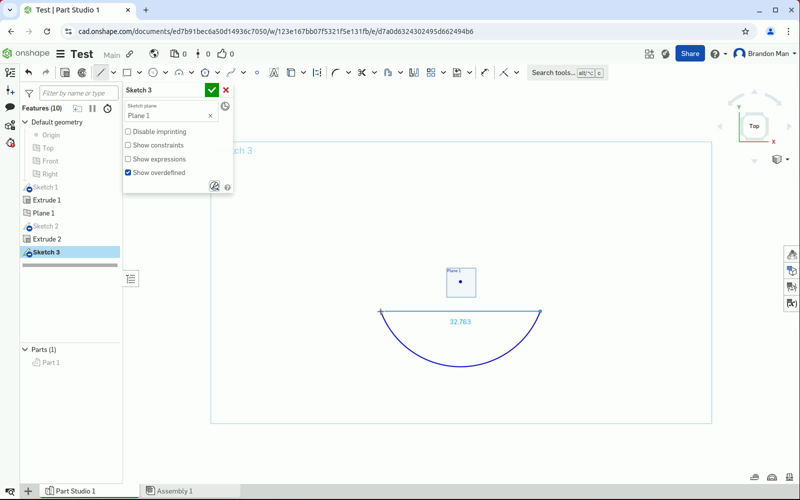
key(esc)
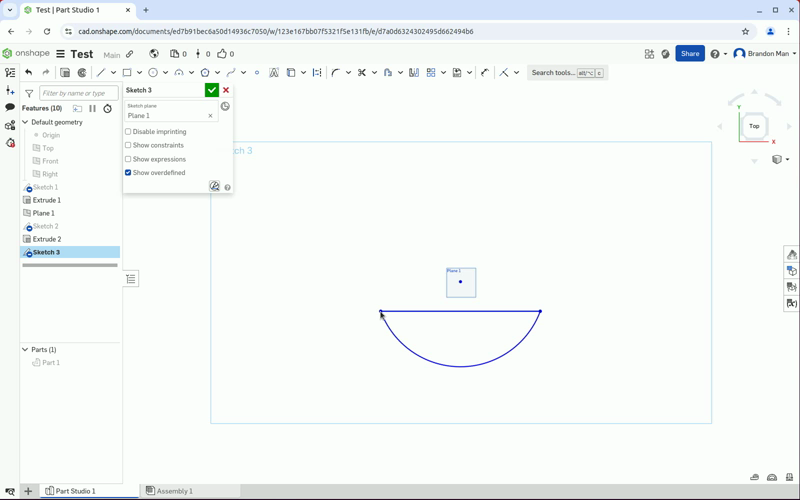
mouse_move(462, 319)
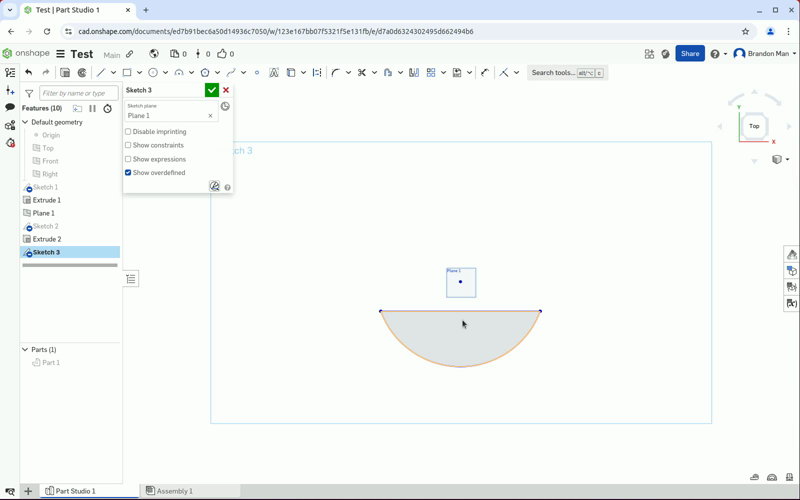
click(462, 319)
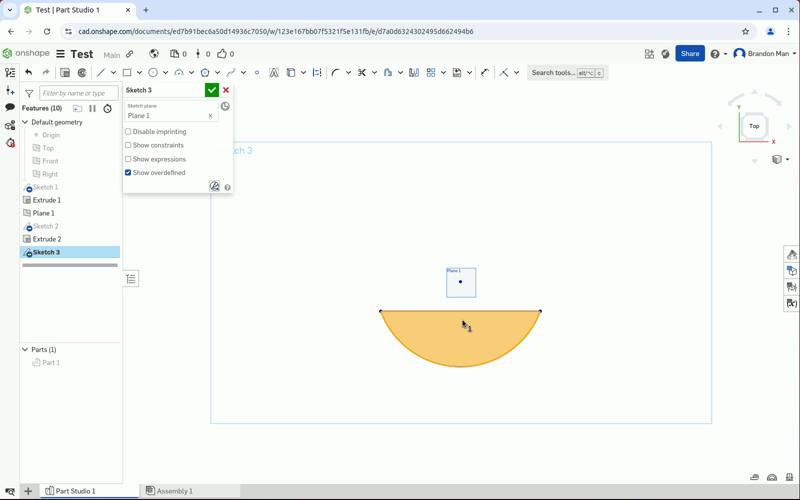
mouse_move(73, 352)
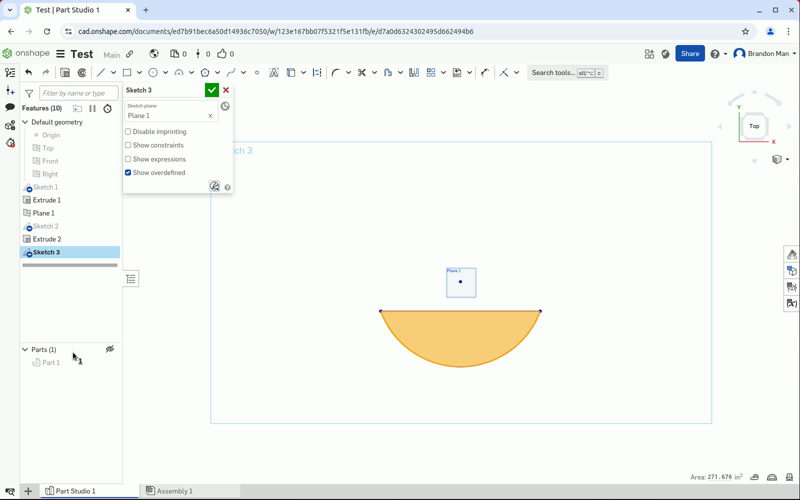
key(shift+y)
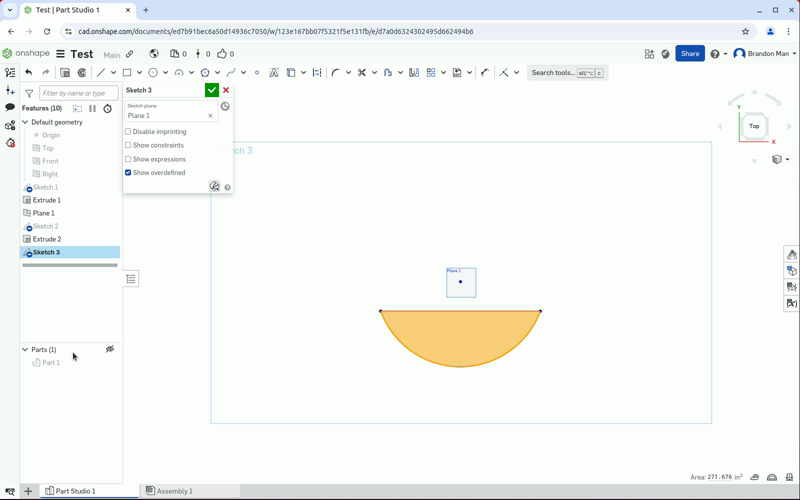
key(shift+e)
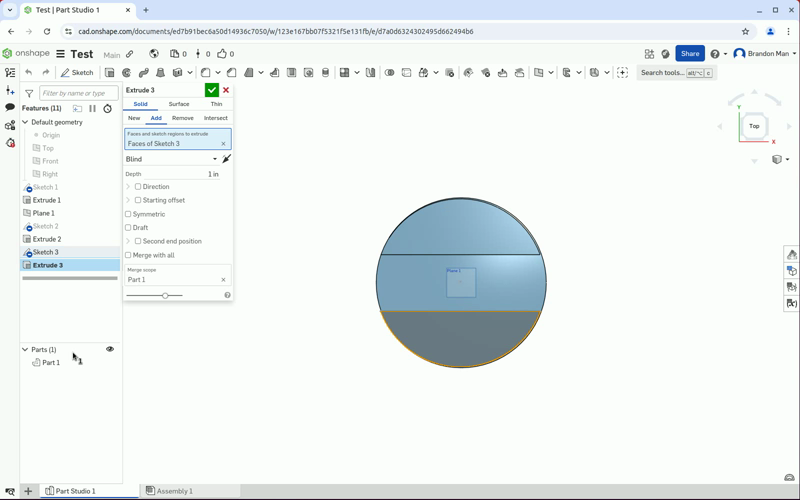
mouse_move(143, 106)
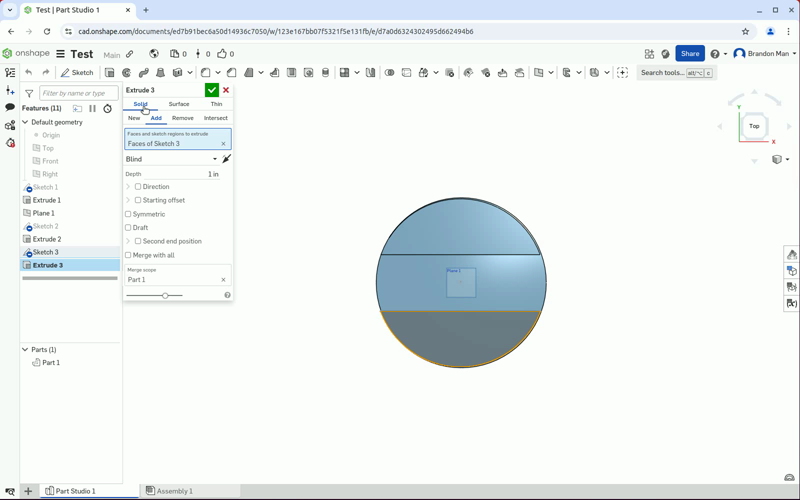
click(143, 106)
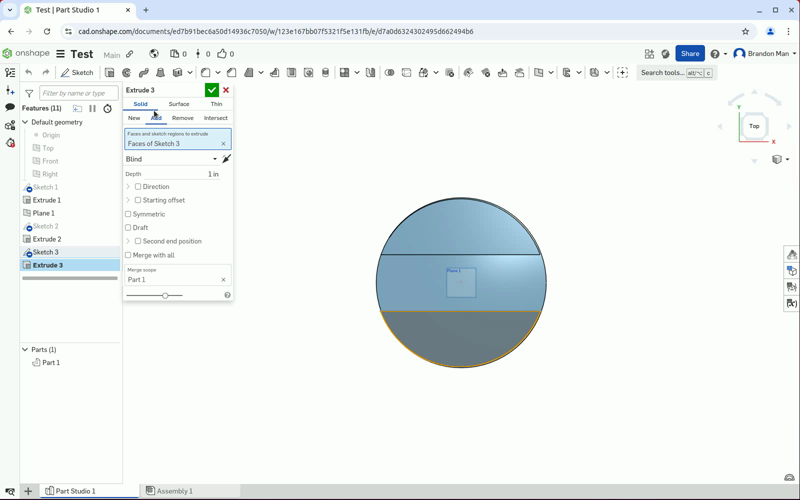
mouse_move(186, 120)
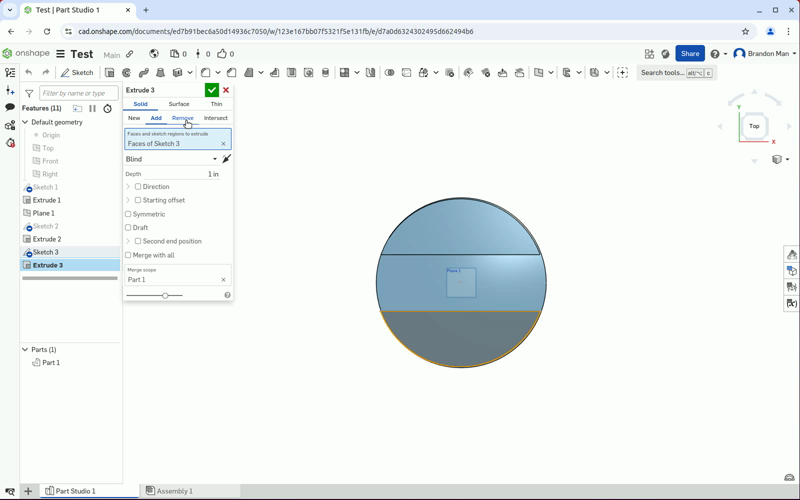
click(186, 120)
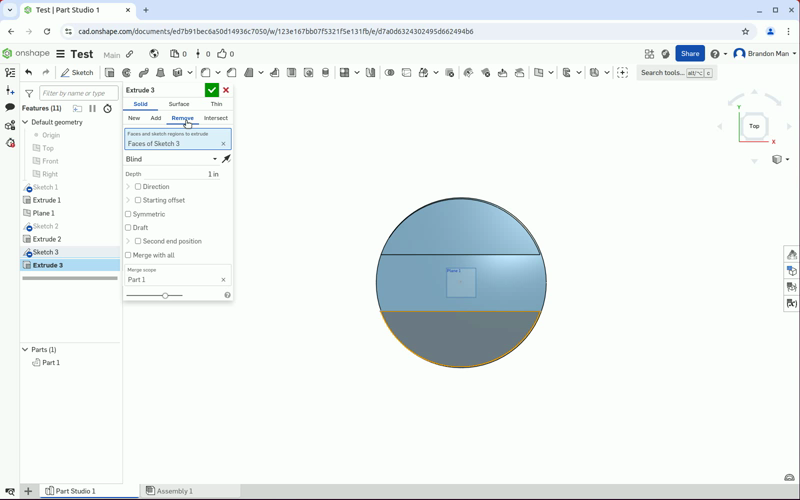
key(tab, 4)
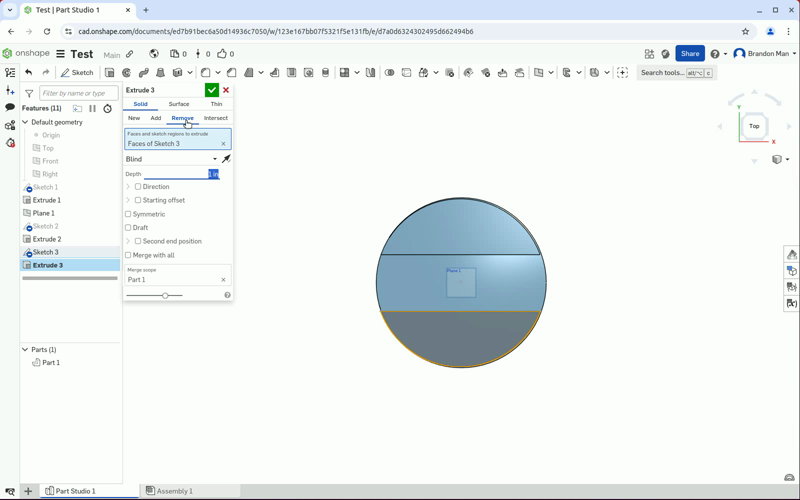
text(23.108)
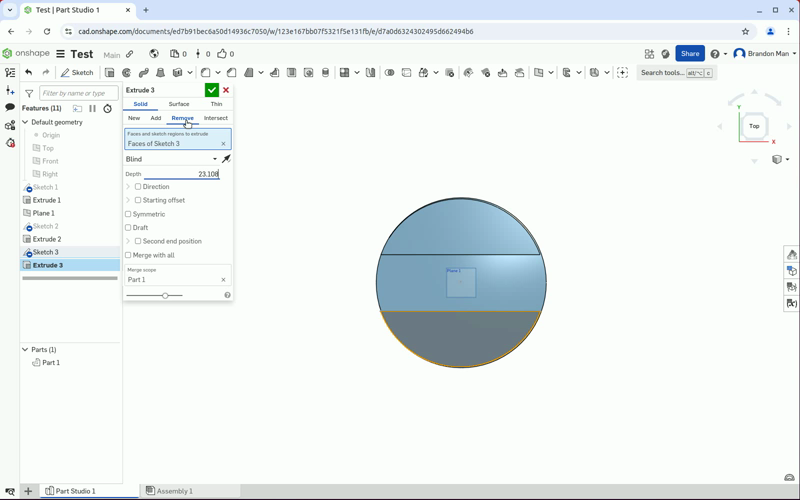
key(tab, 6)
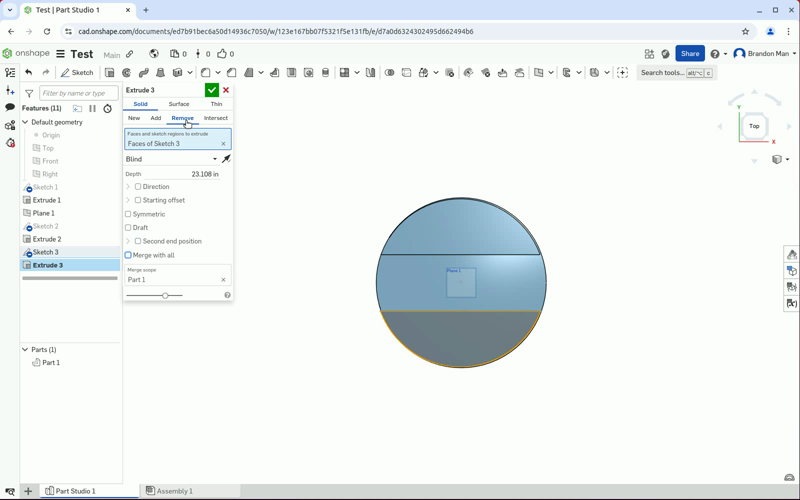
key(space)
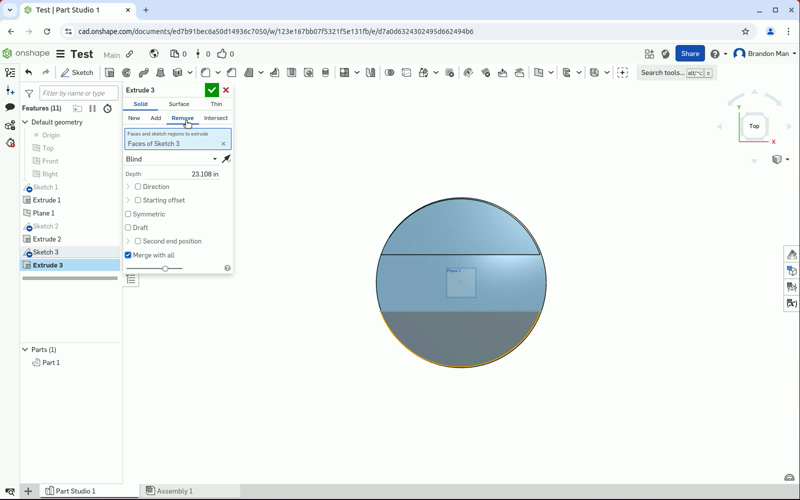
key(enter)
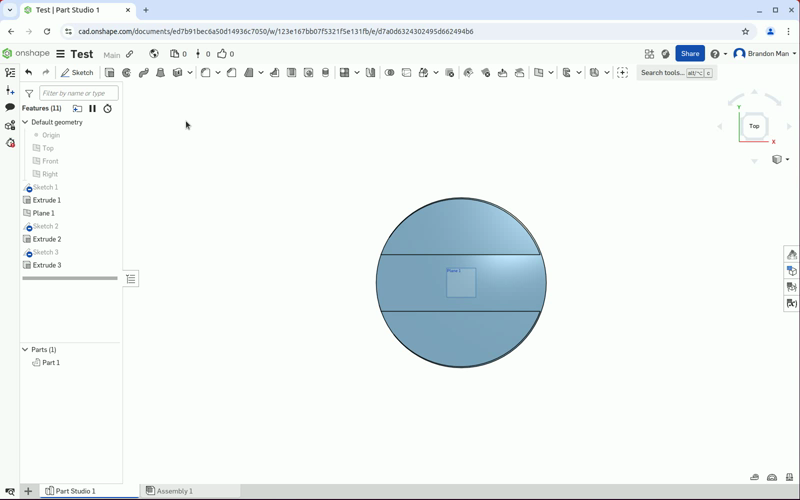
key(shift+h)
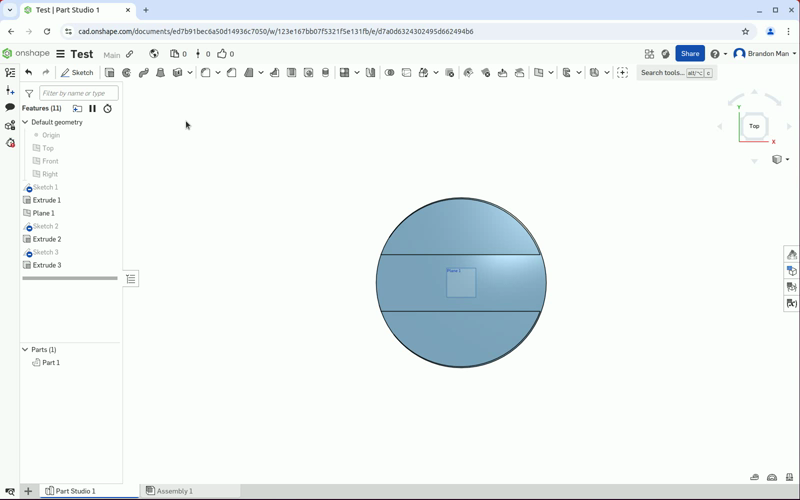
key(shift+h)
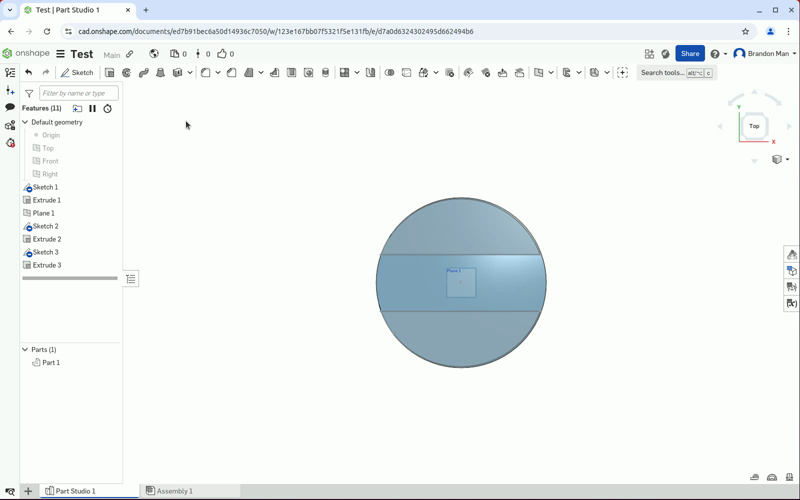
key(shift+7)
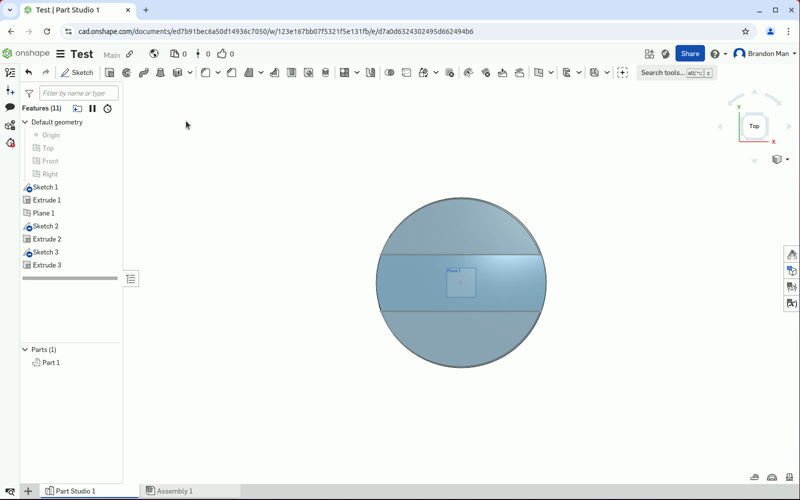
key(up, 3)
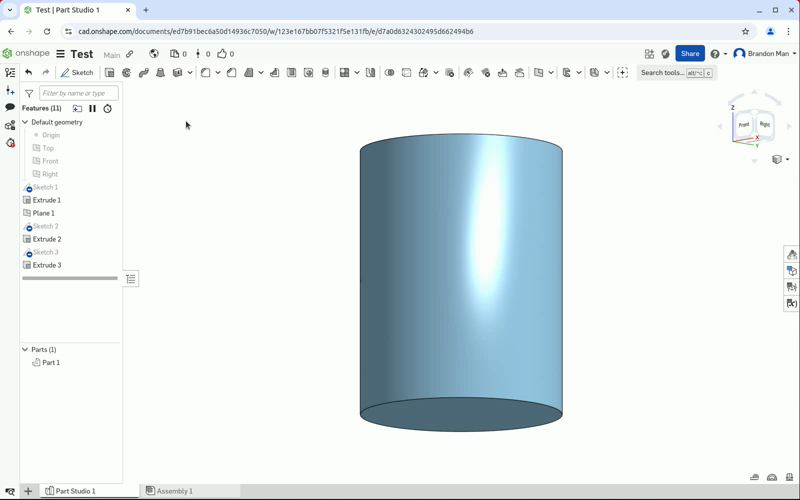
key(left, 3)
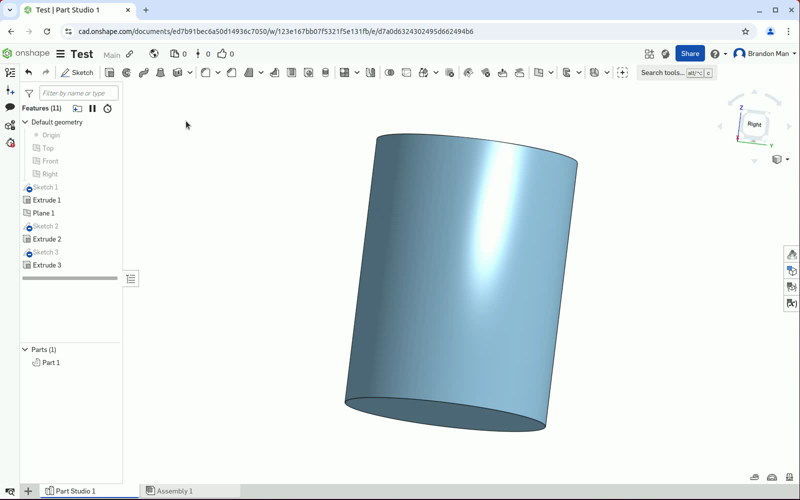
key(right, 3)
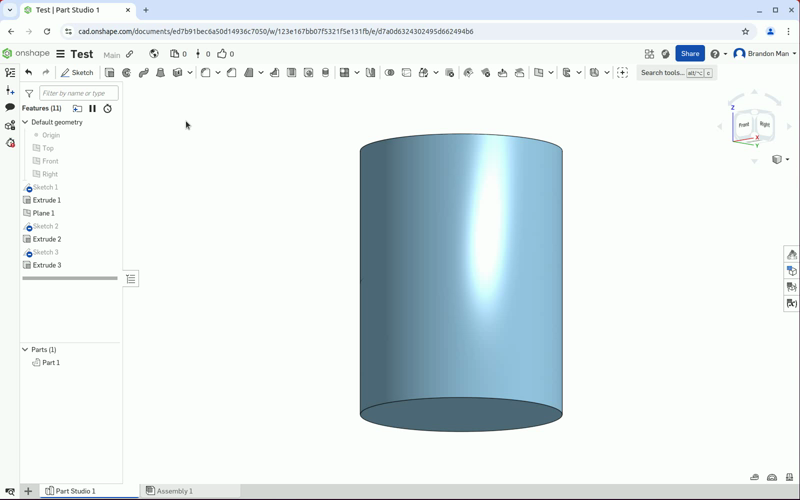
key(down, 3)
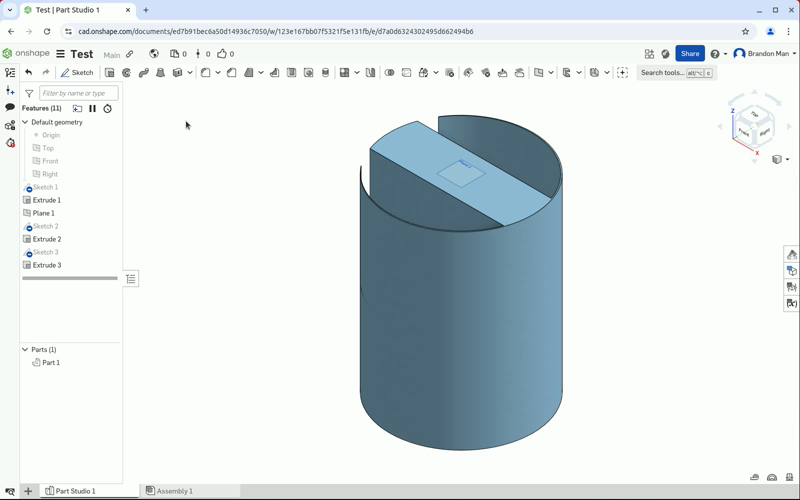
mouse_move(73, 189)
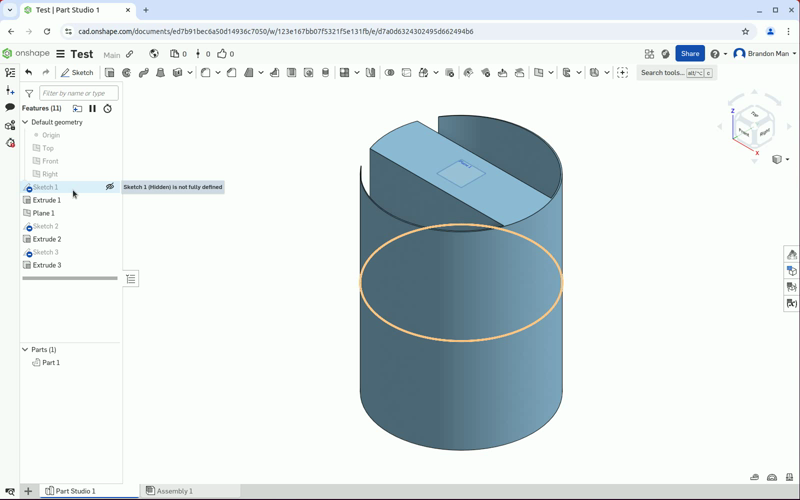
click(73, 189)